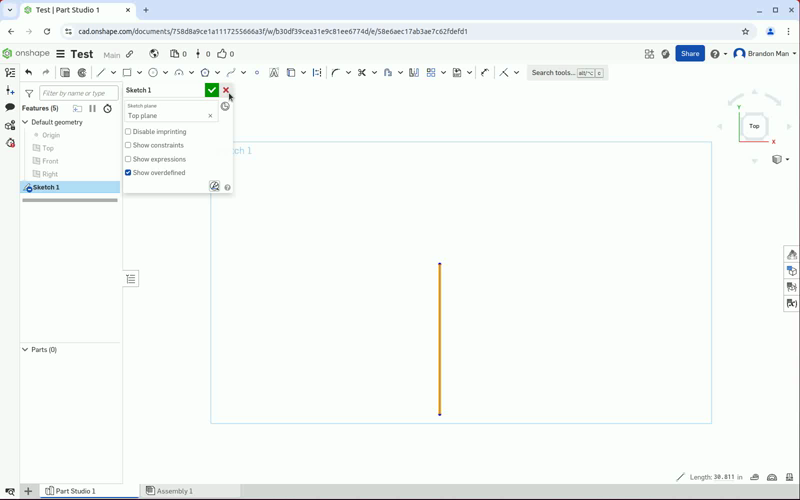
key(shift+h)
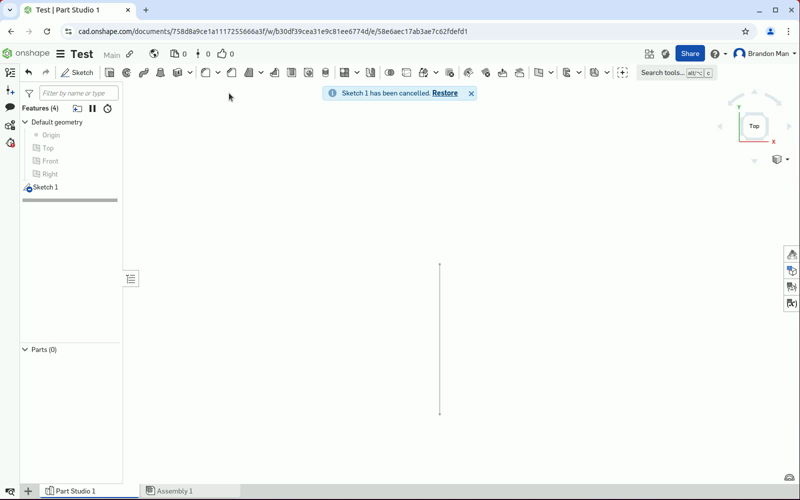
mouse_move(73, 352)
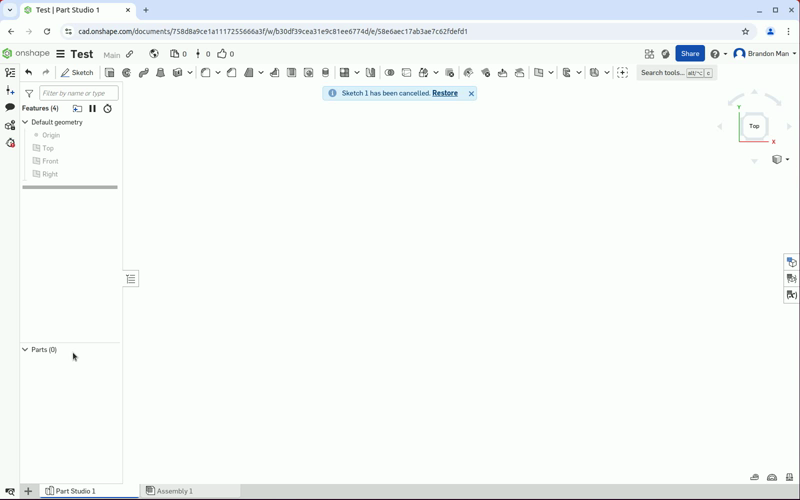
key(y)
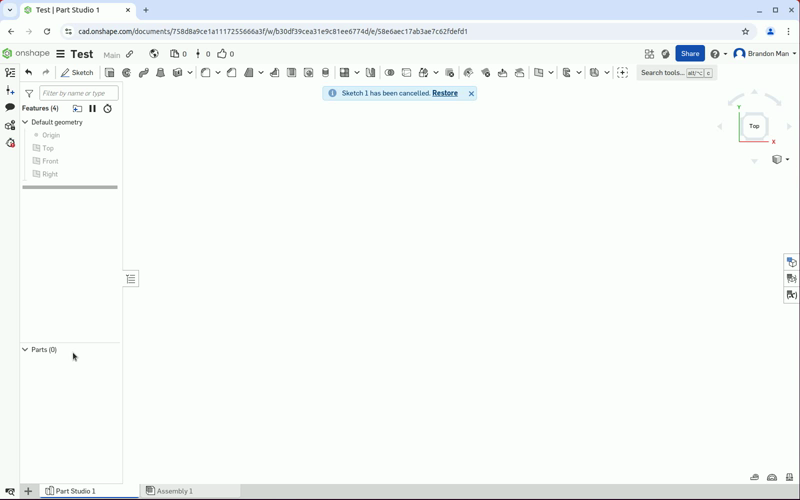
key(shift+p)
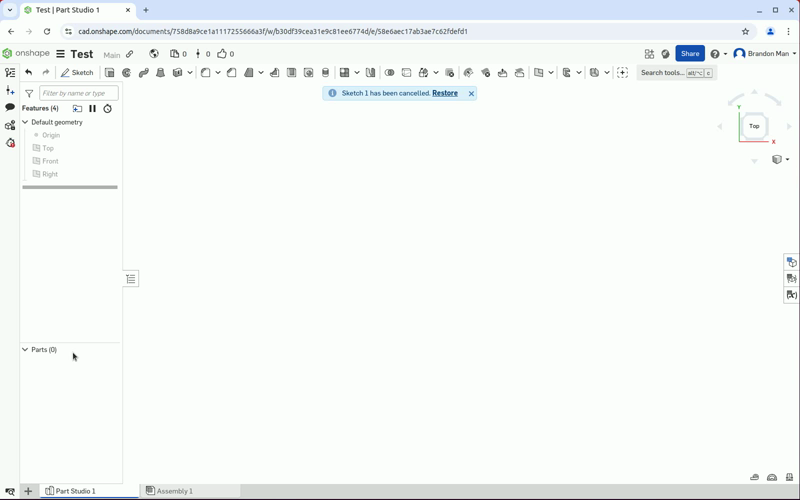
key(space)
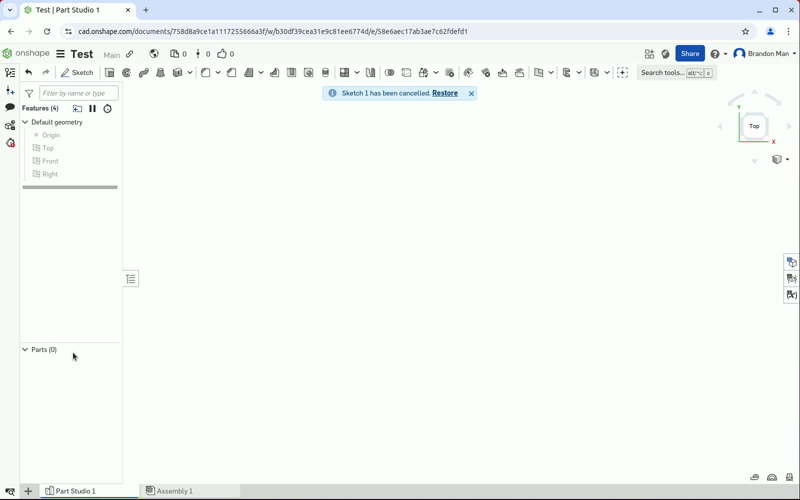
key_down(shift)
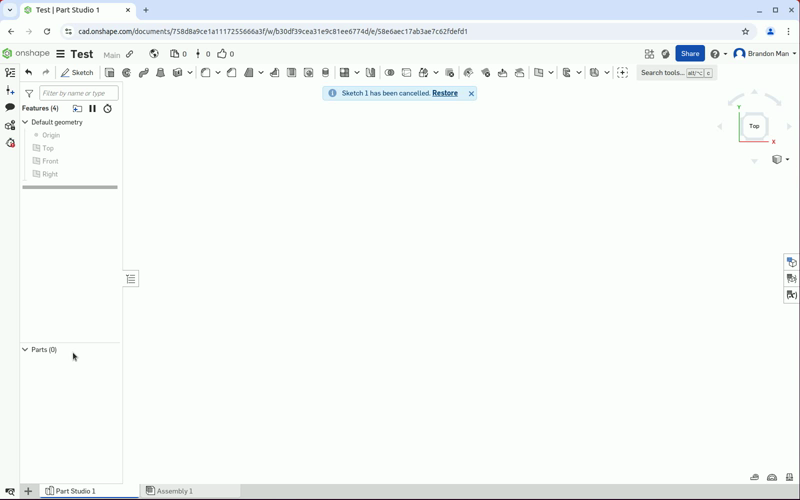
key(up)
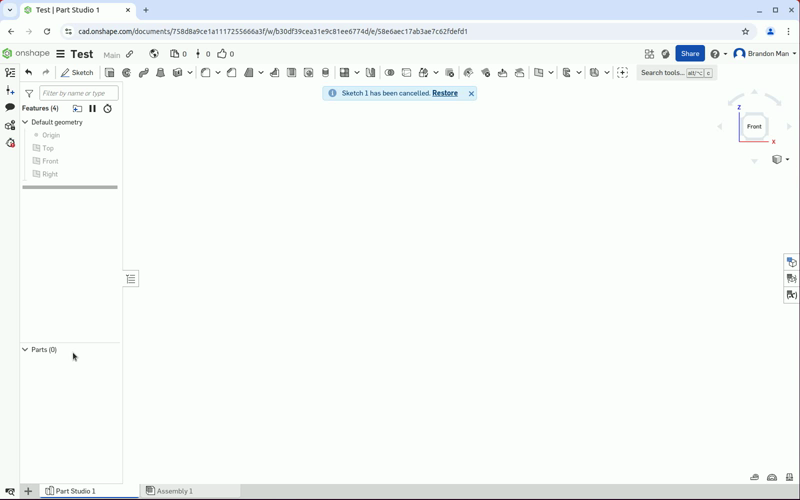
key_up(shift)
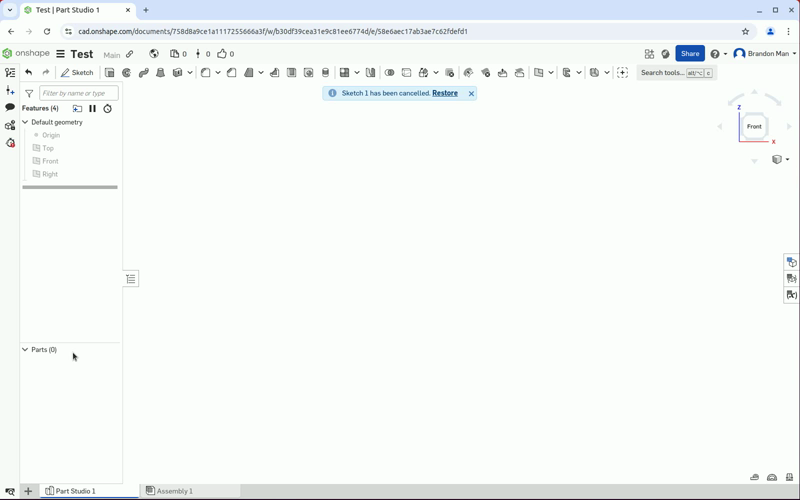
mouse_move(73, 352)
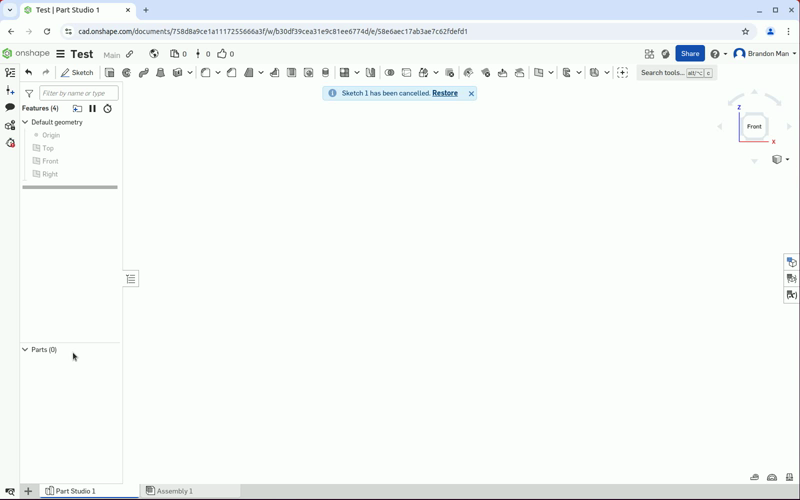
key(shift+y)
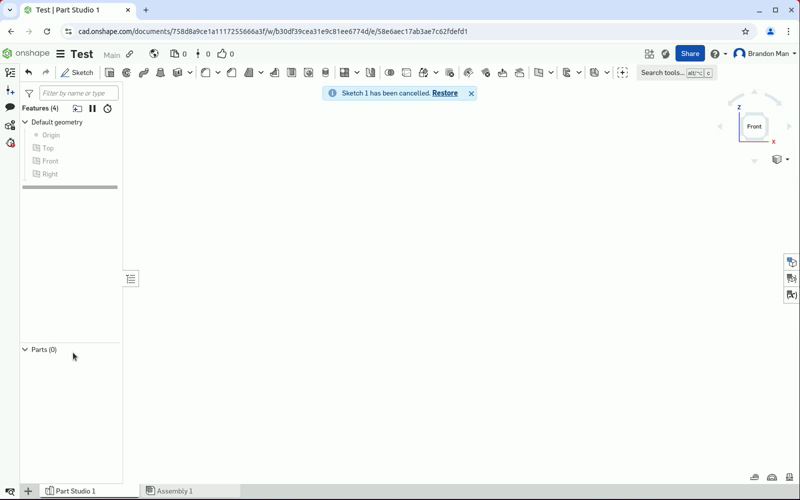
key(shift+s)
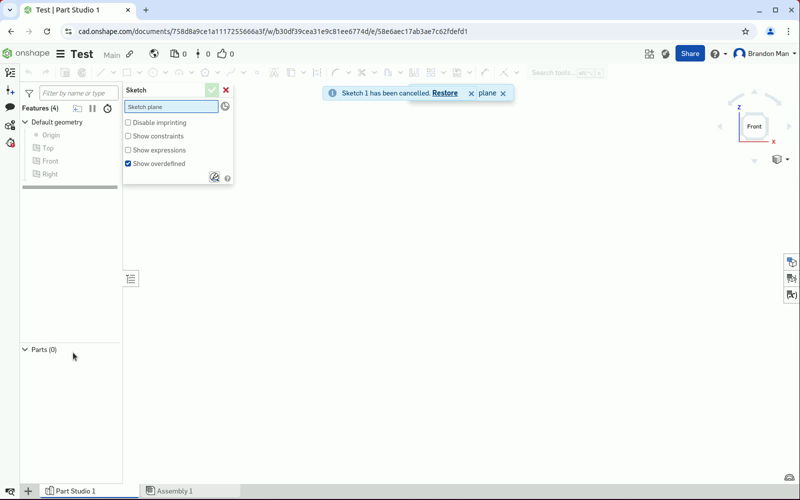
mouse_move(73, 163)
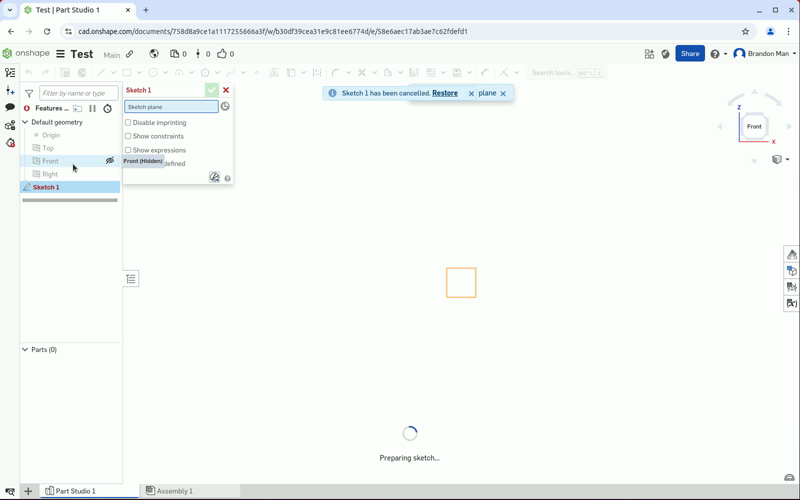
click(73, 163)
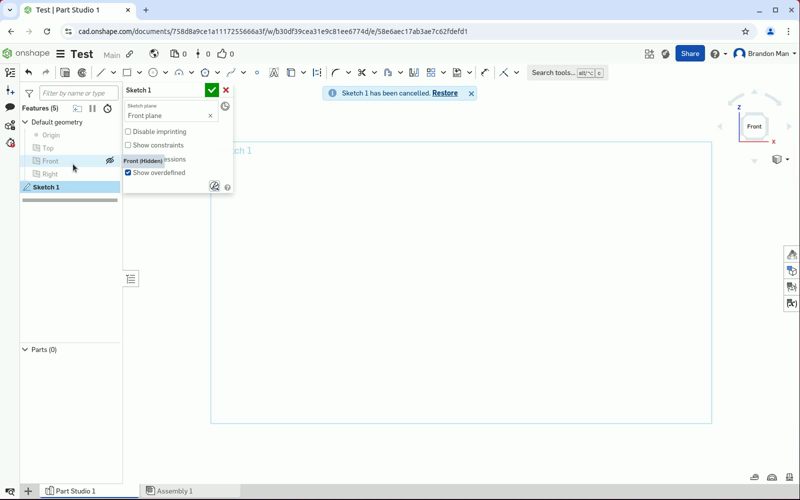
mouse_move(73, 352)
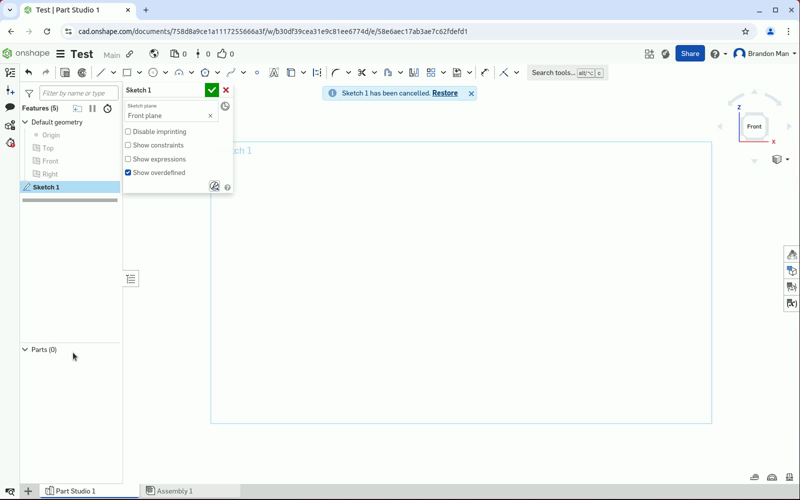
key(y)
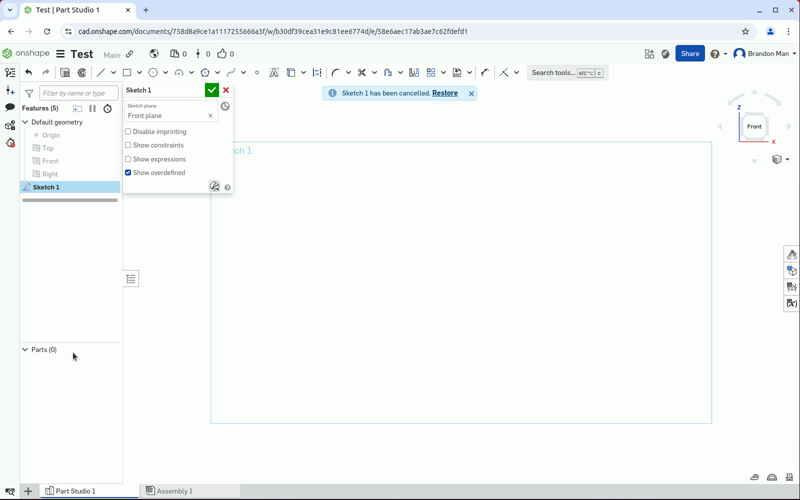
key(l)
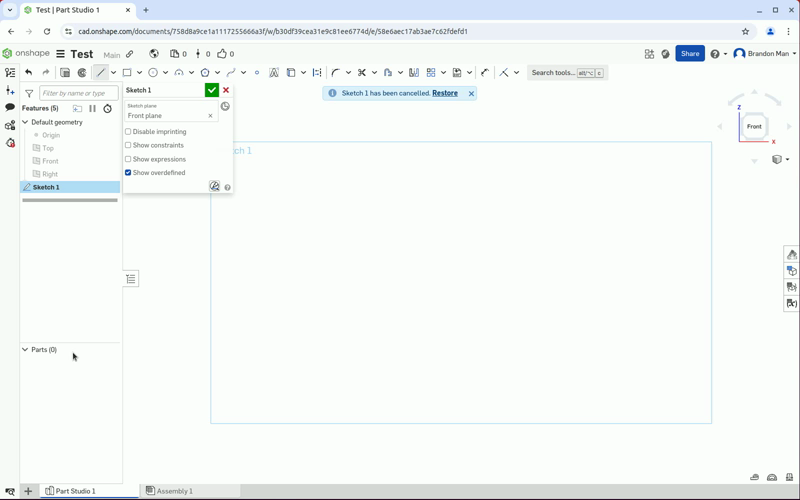
key_down(shift)
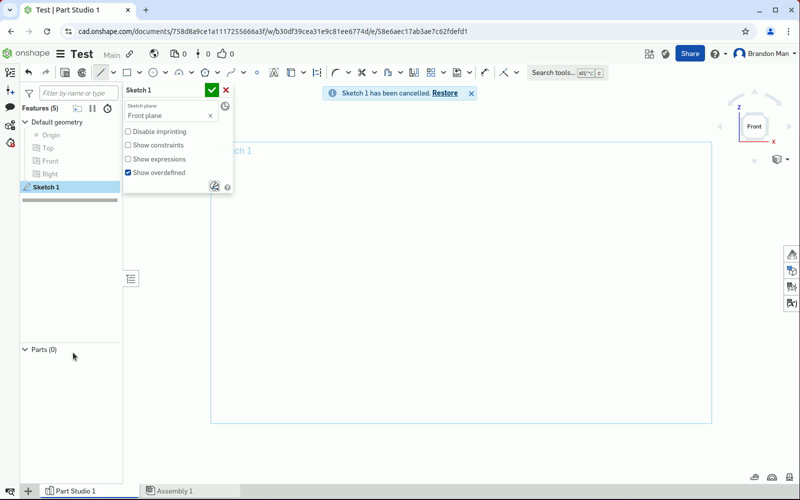
mouse_move(366, 284)
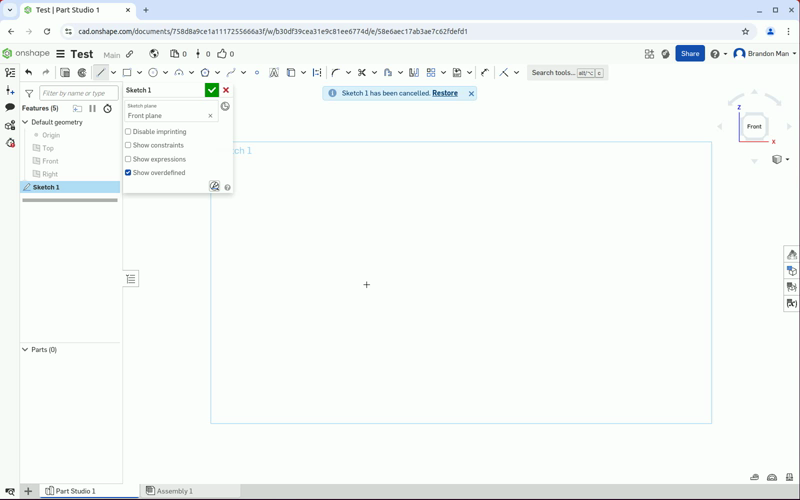
click(366, 284)
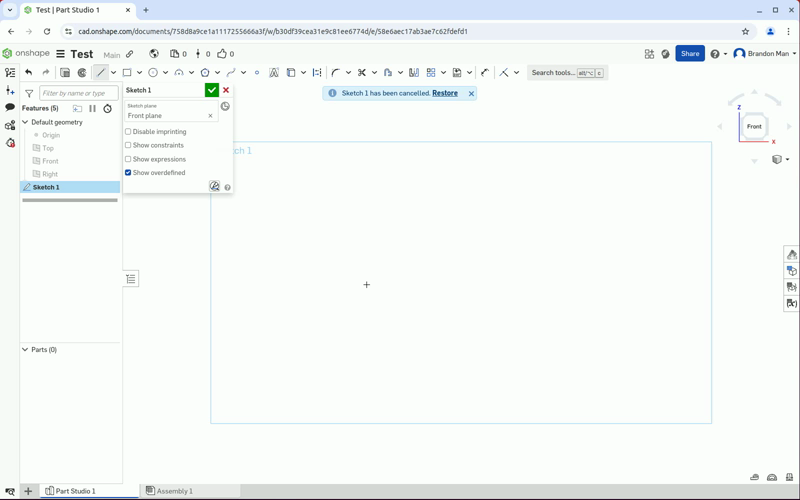
key_up(shift)
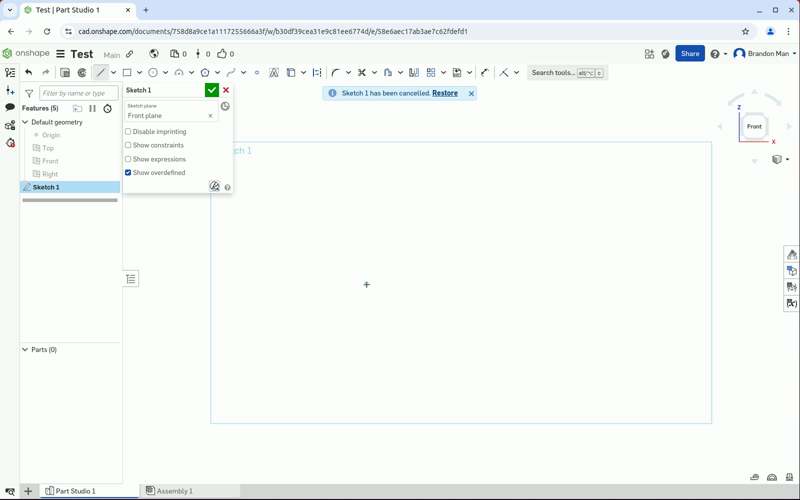
key_down(shift)
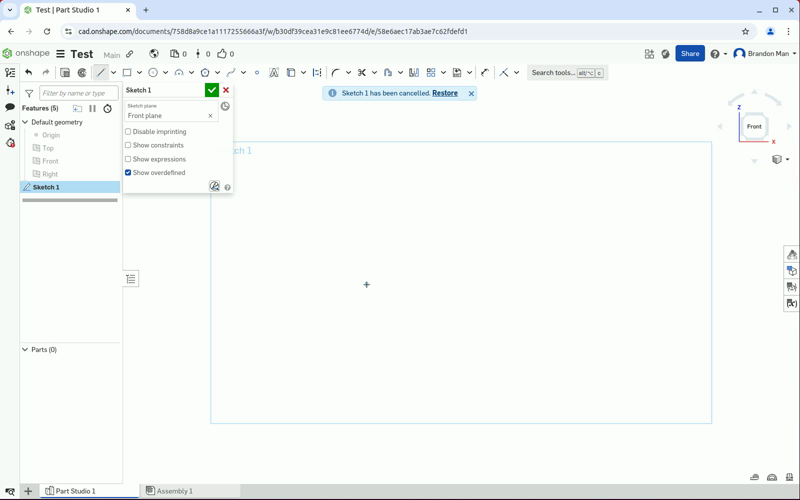
mouse_move(479, 284)
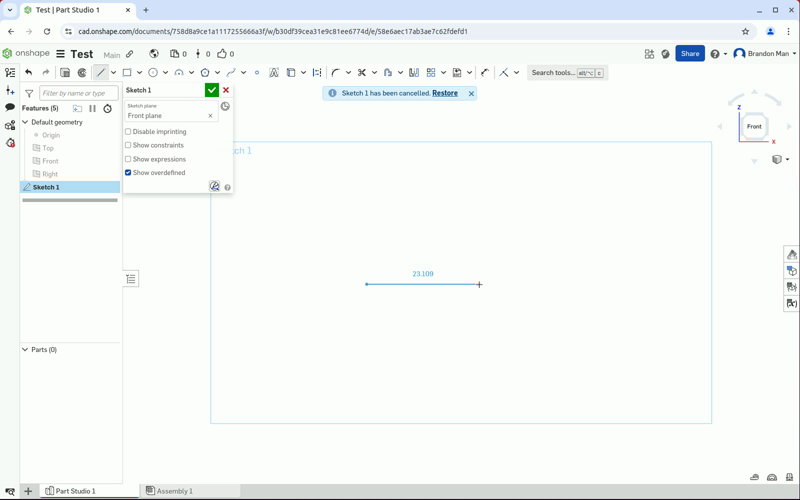
click(479, 284)
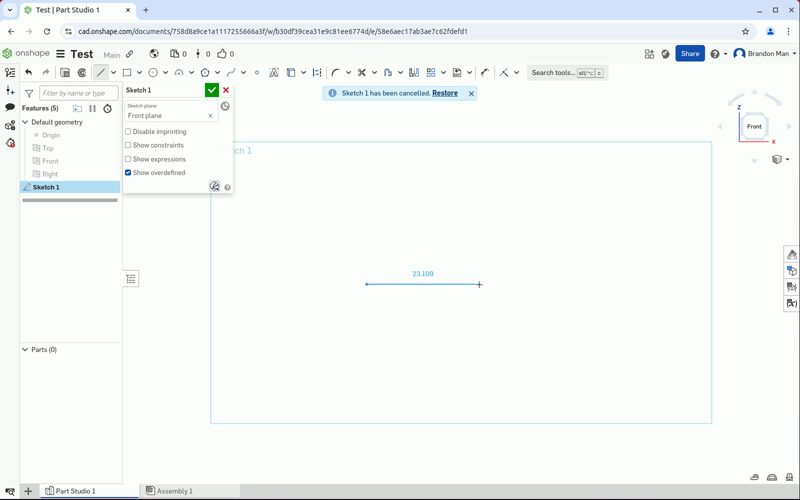
key_up(shift)
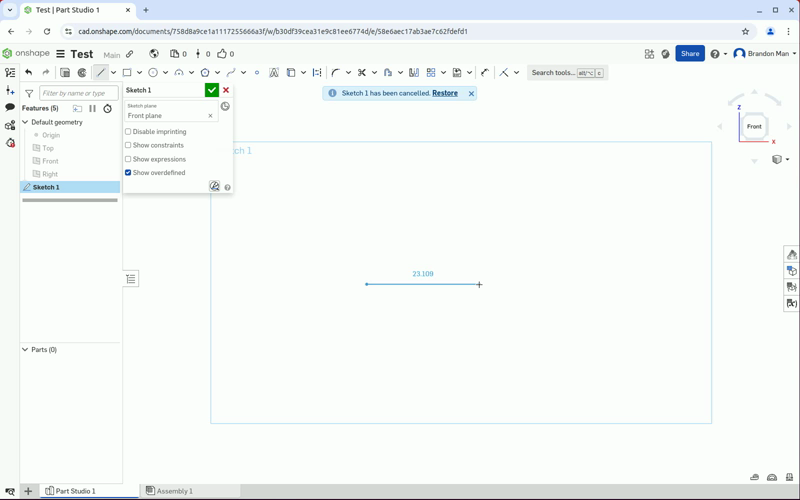
key_down(shift)
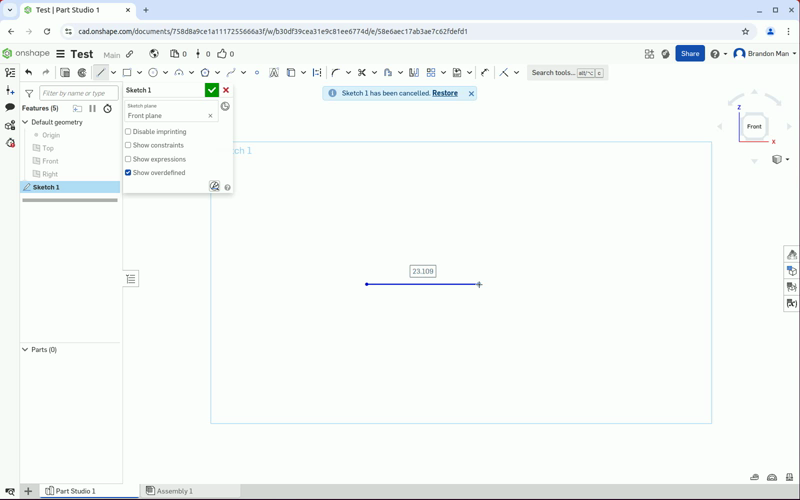
mouse_move(479, 171)
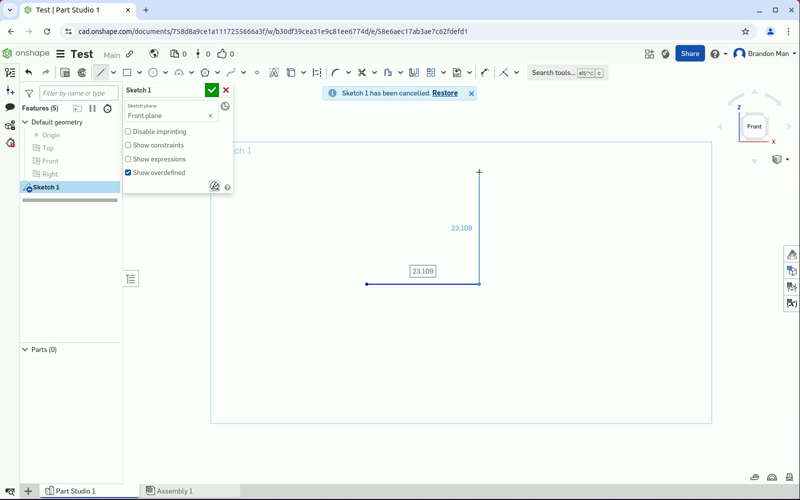
click(479, 171)
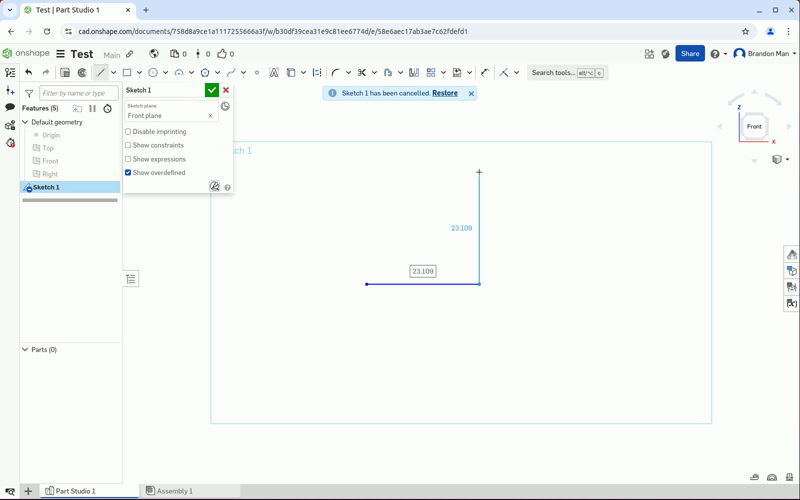
key_up(shift)
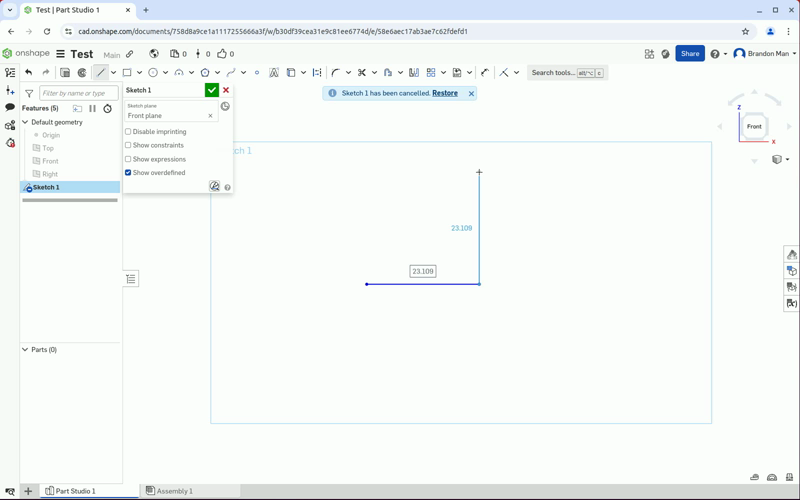
key_down(shift)
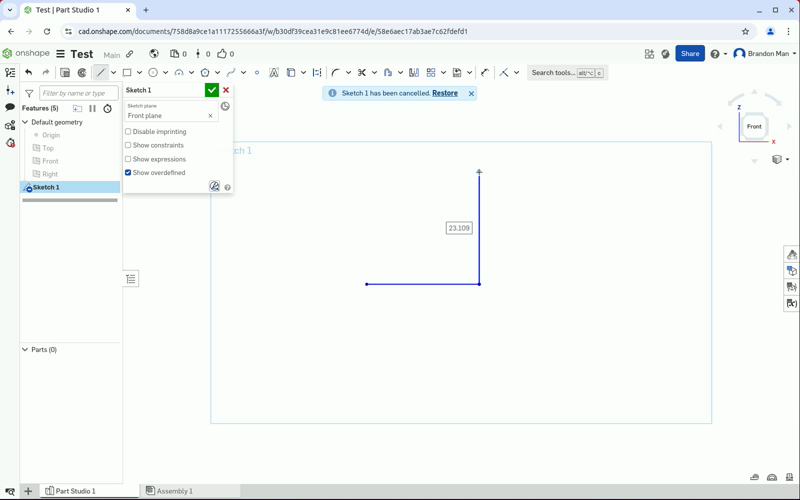
mouse_move(366, 171)
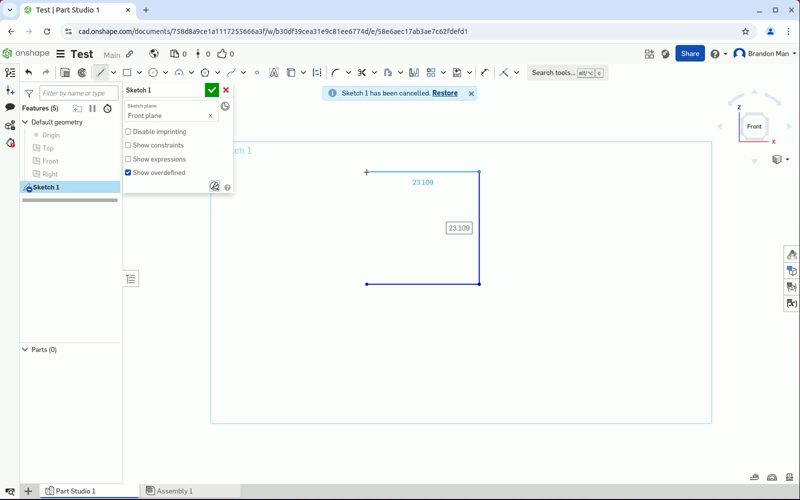
click(366, 171)
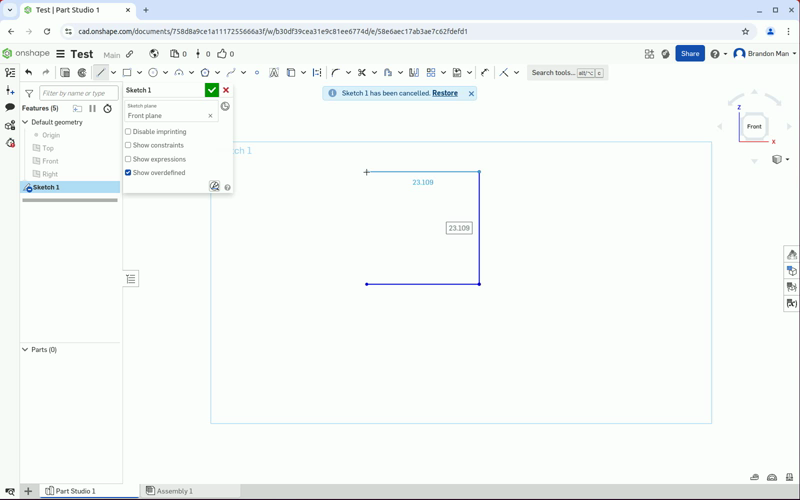
key_up(shift)
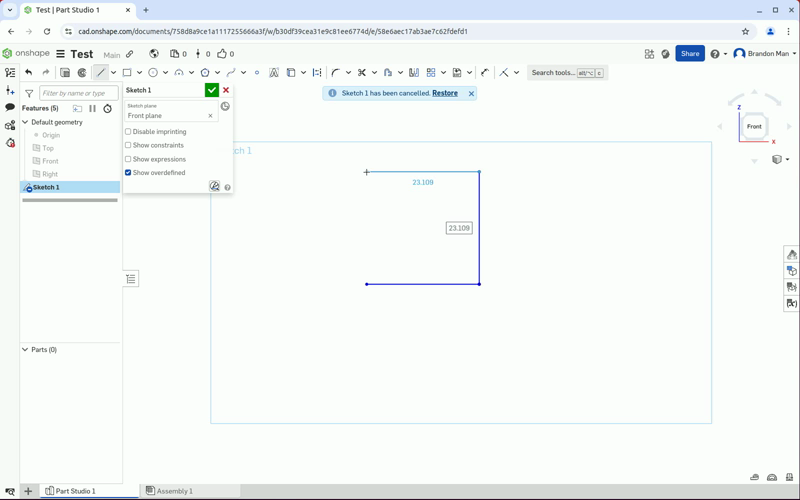
key_down(shift)
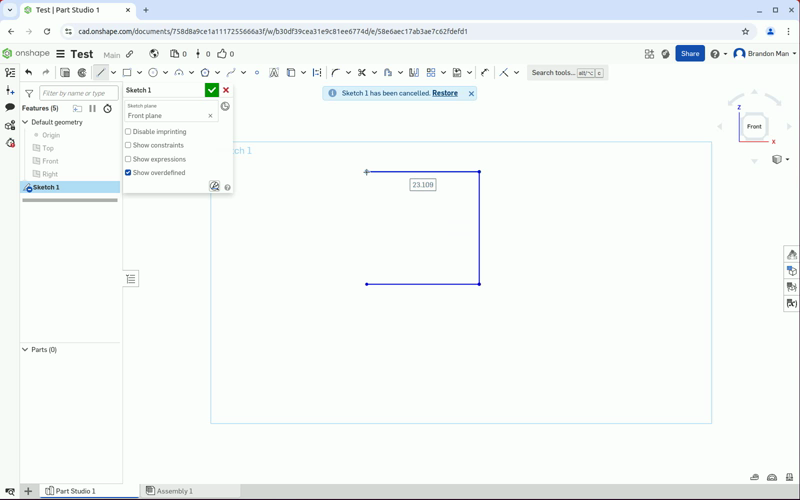
mouse_move(366, 284)
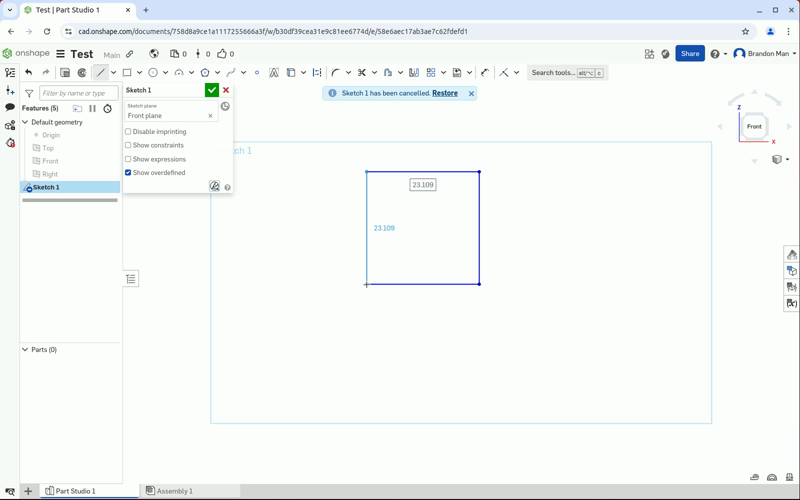
key_up(shift)
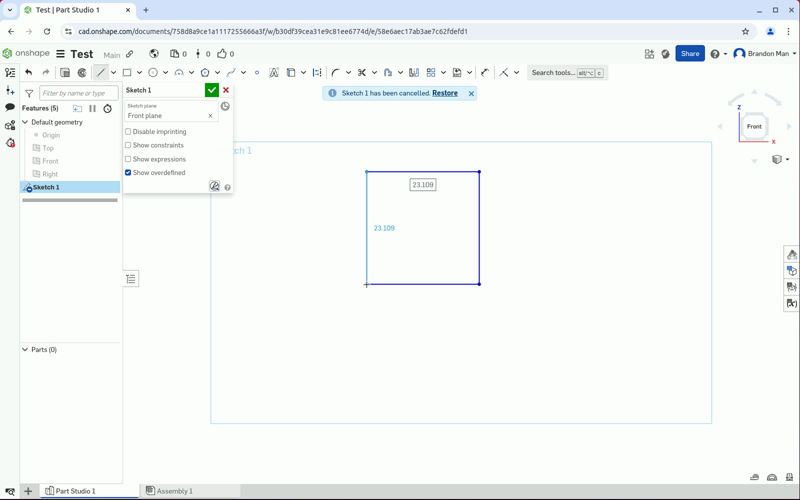
click(366, 284)
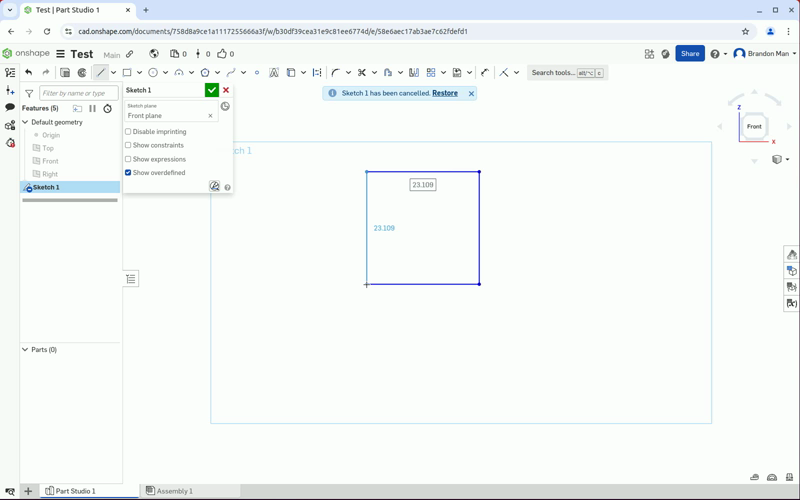
key(esc)
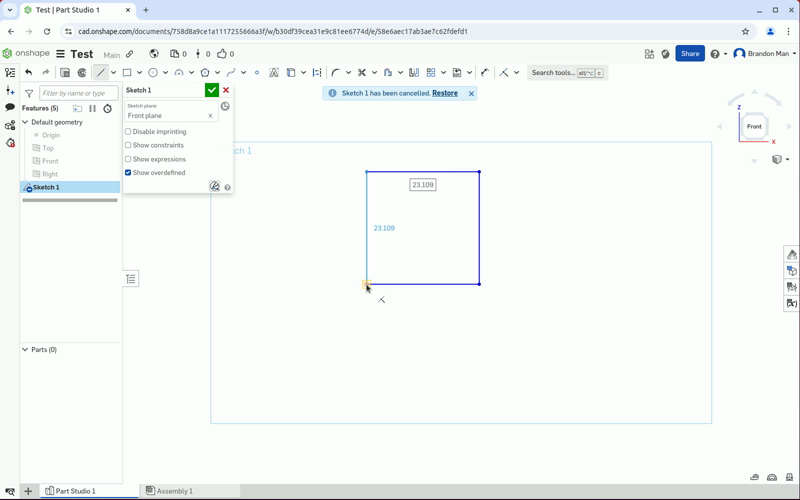
mouse_move(415, 272)
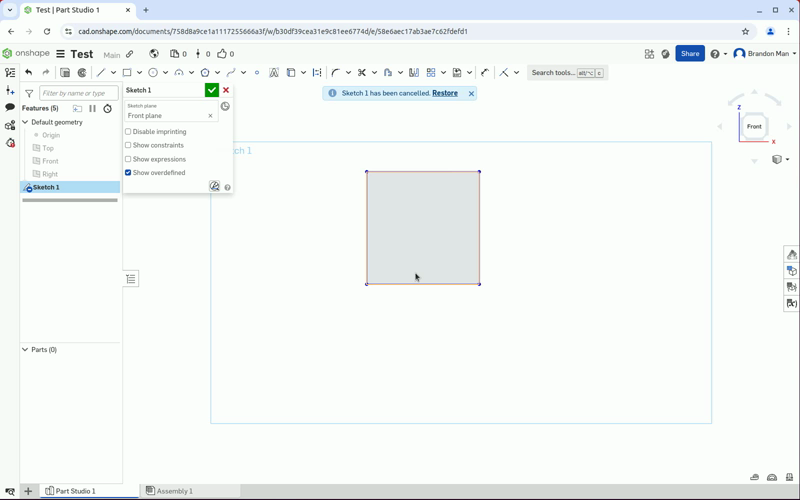
click(415, 272)
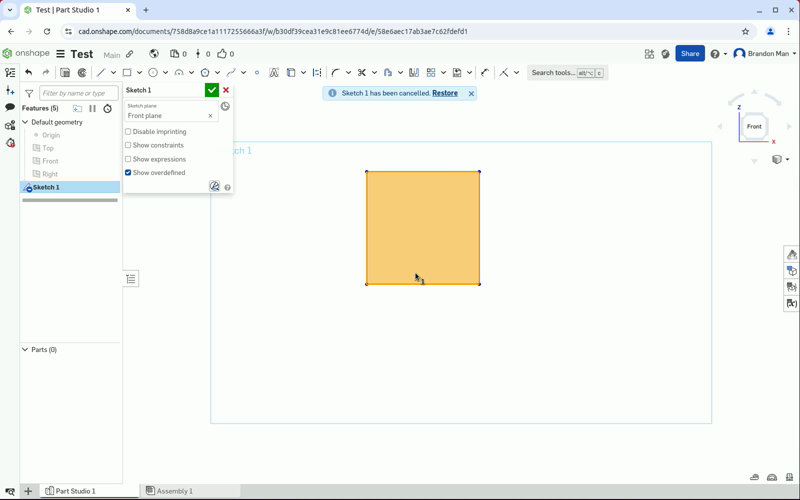
mouse_move(73, 352)
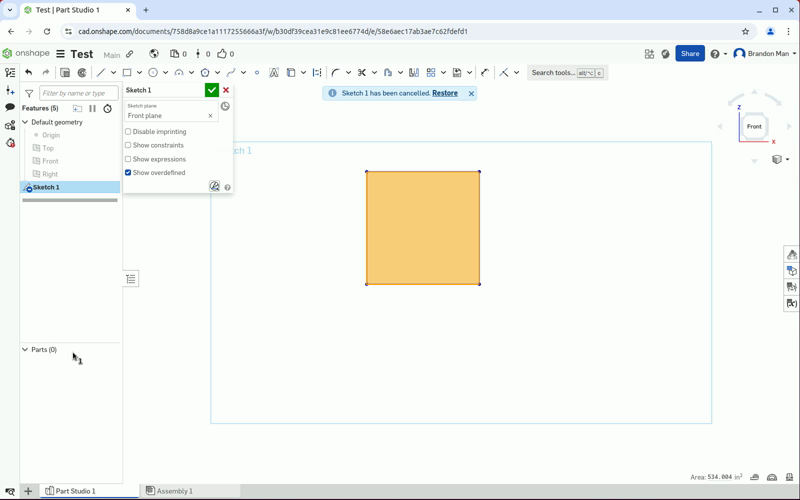
key(shift+y)
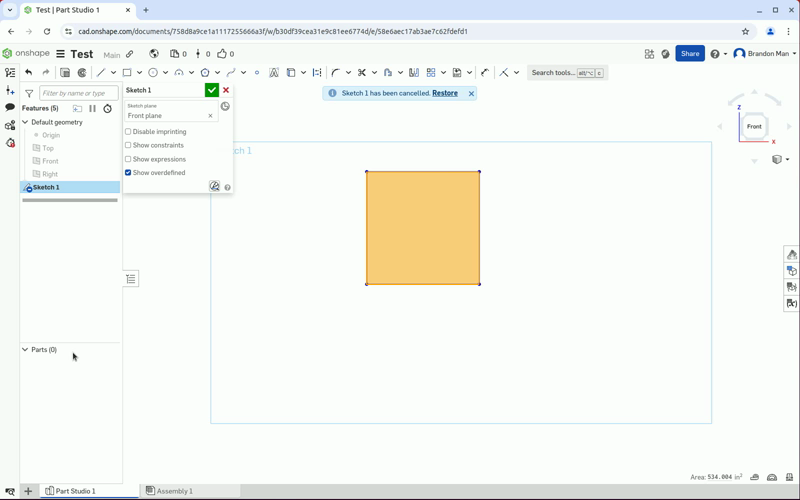
key(shift+e)
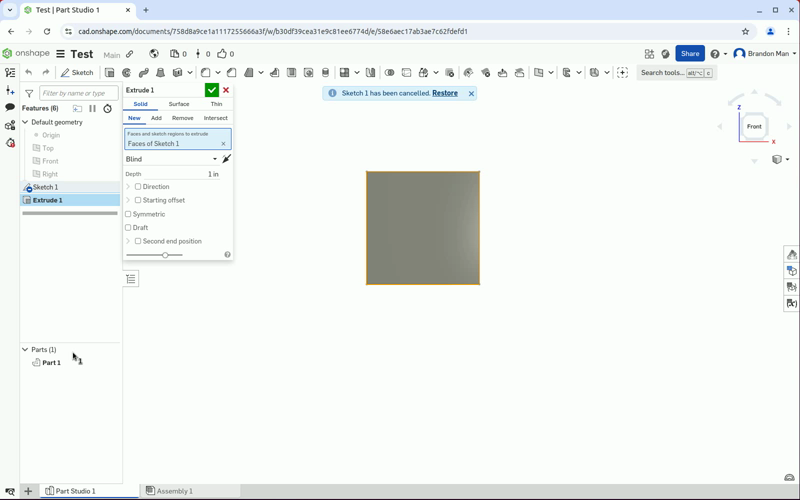
mouse_move(143, 106)
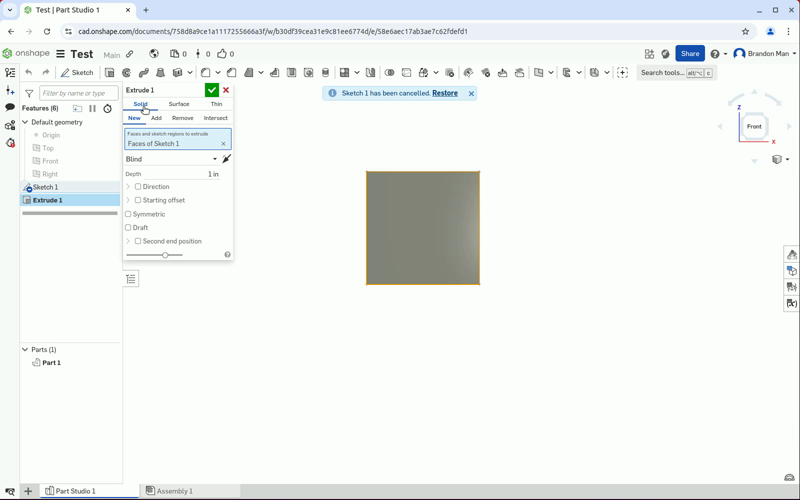
click(143, 106)
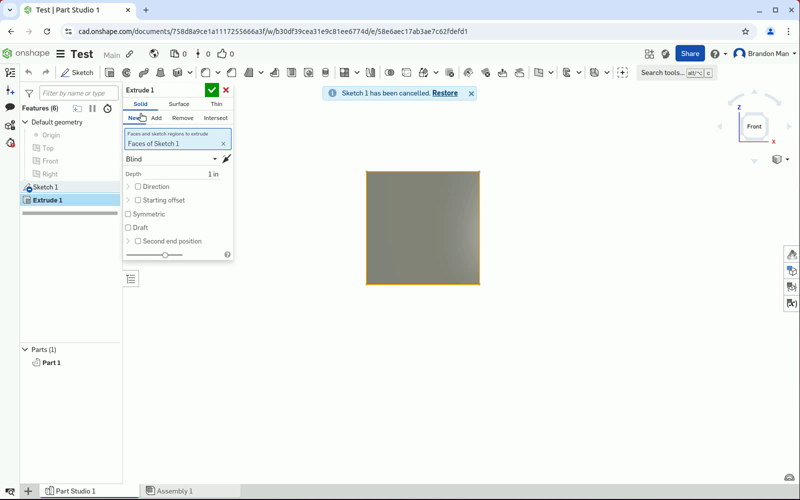
mouse_move(137, 120)
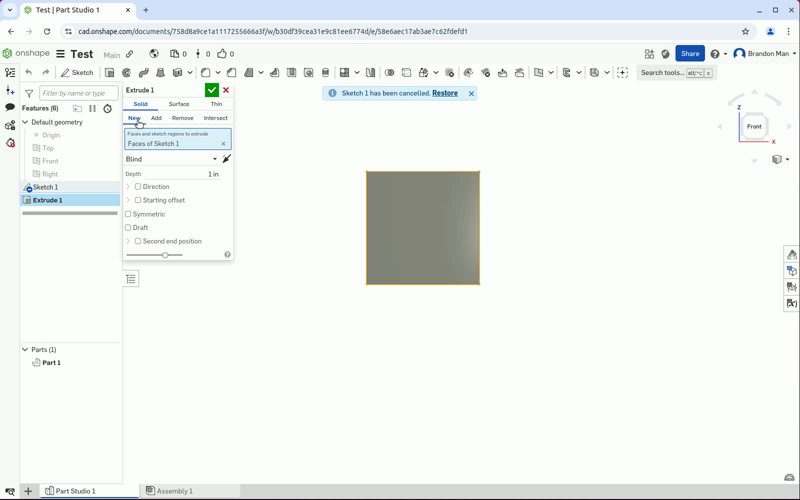
click(137, 120)
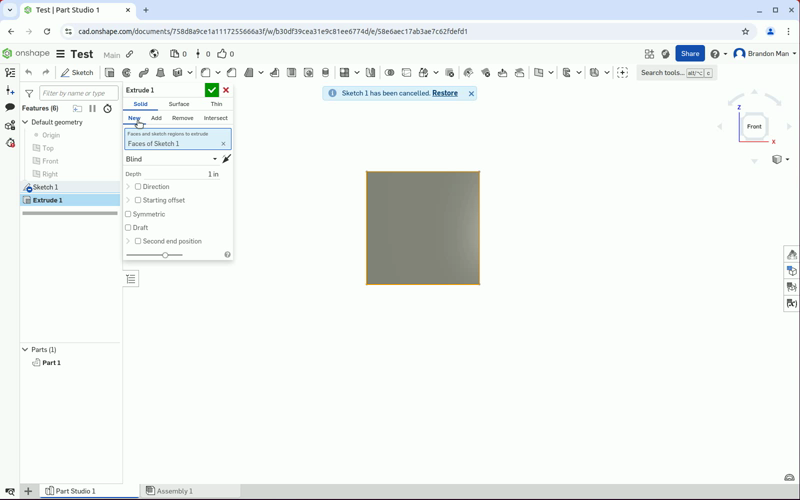
key(tab, 4)
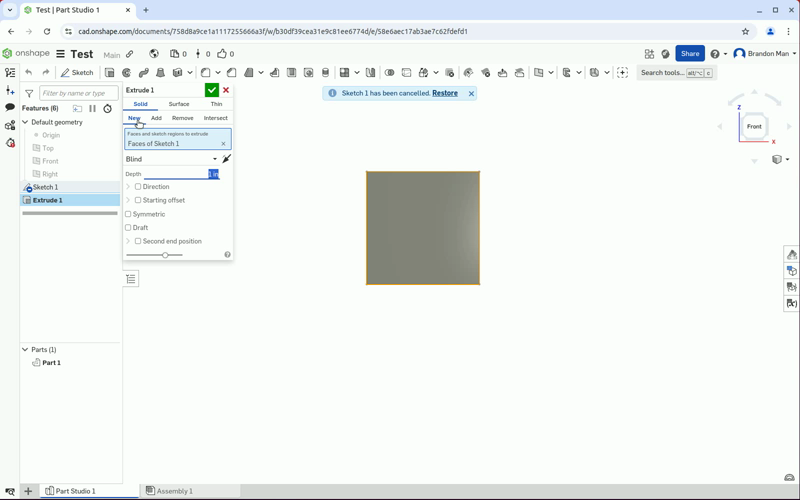
text(23.108)
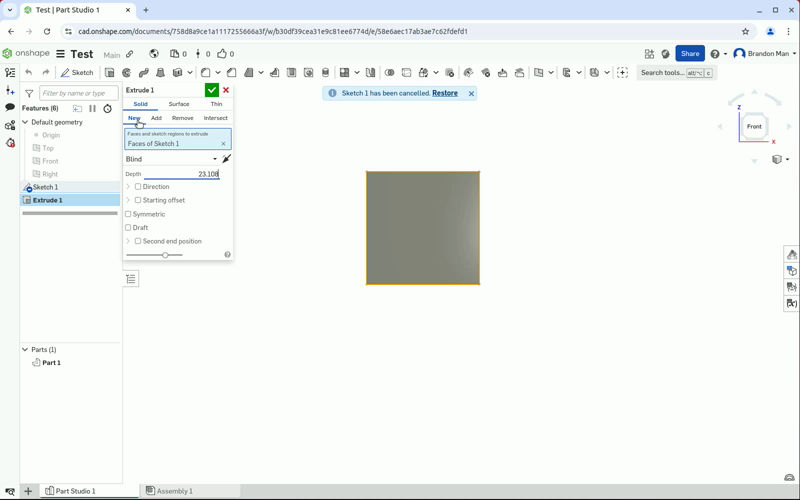
key(enter)
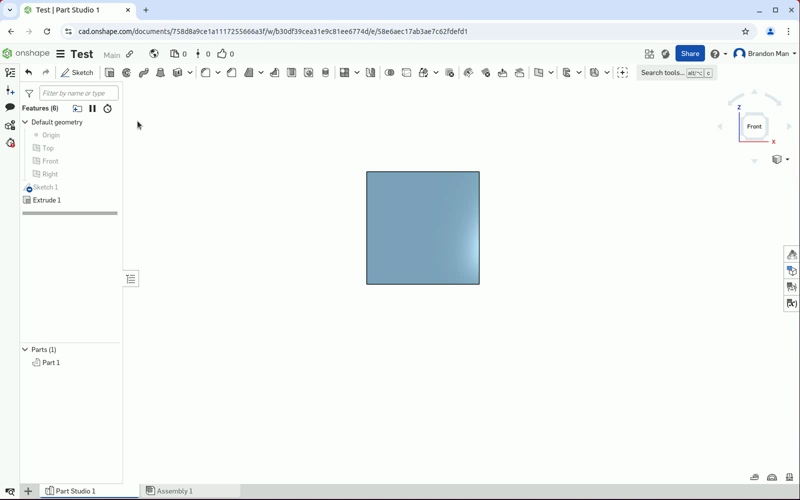
key(shift+h)
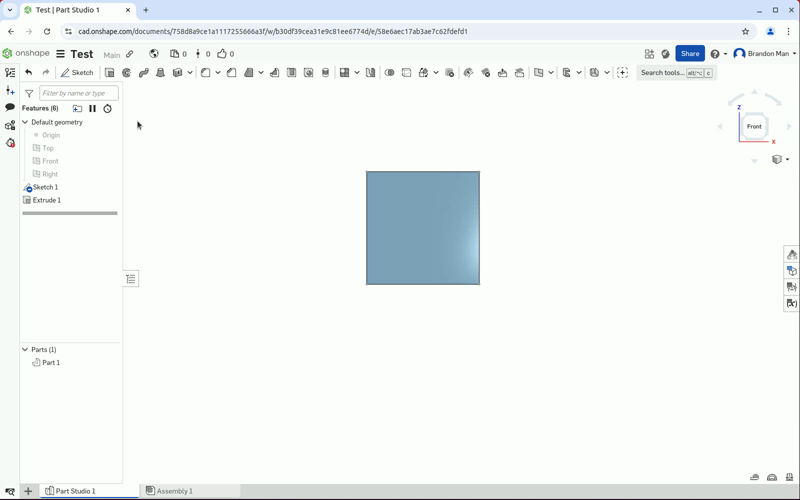
key(shift+h)
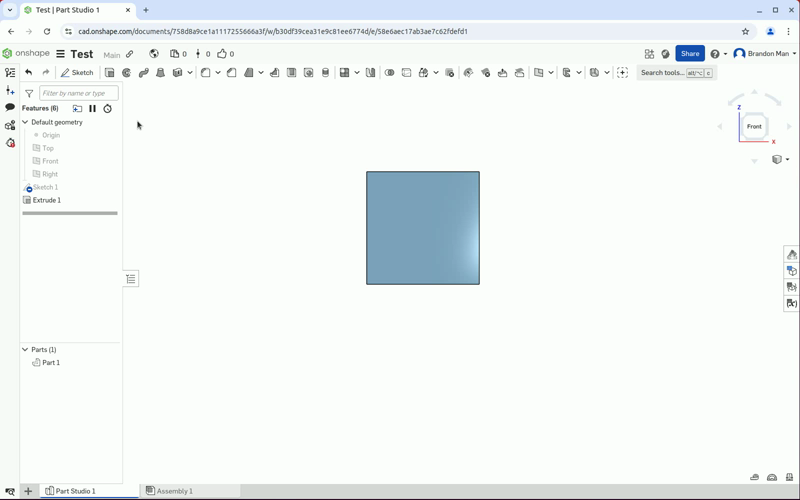
mouse_move(73, 189)
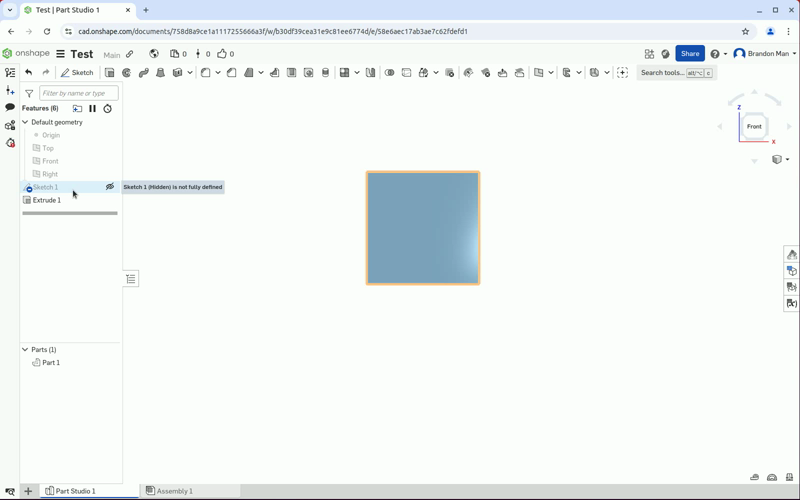
click(73, 189)
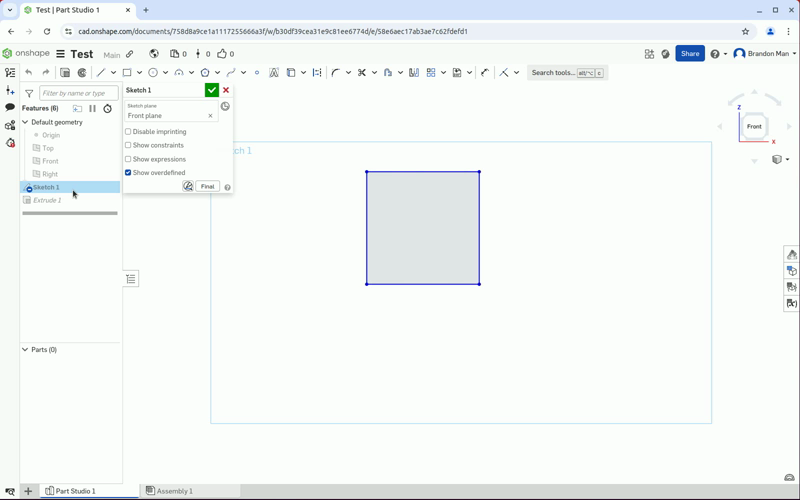
mouse_move(229, 92)
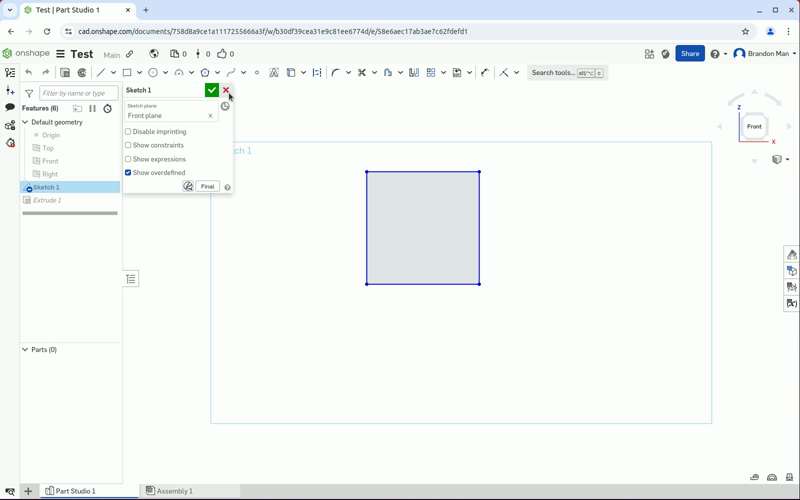
click(229, 92)
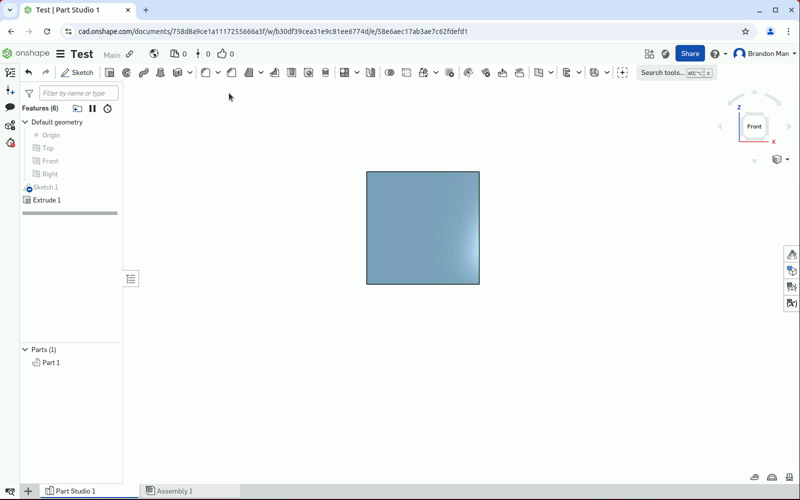
mouse_move(541, 75)
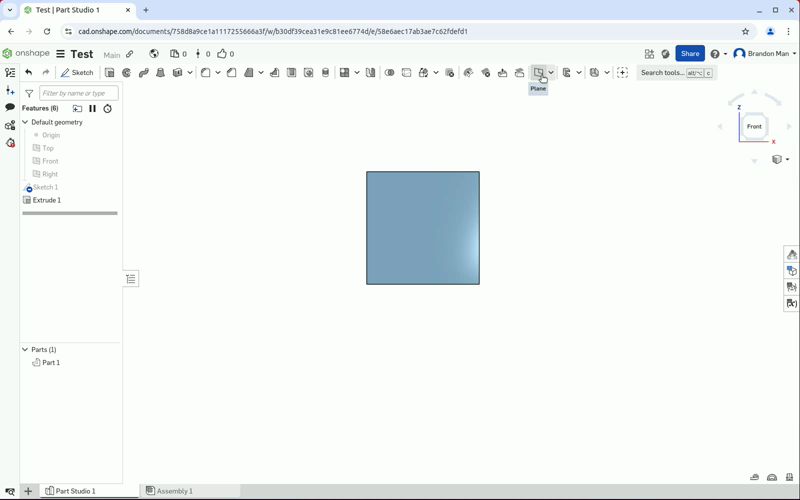
click(541, 75)
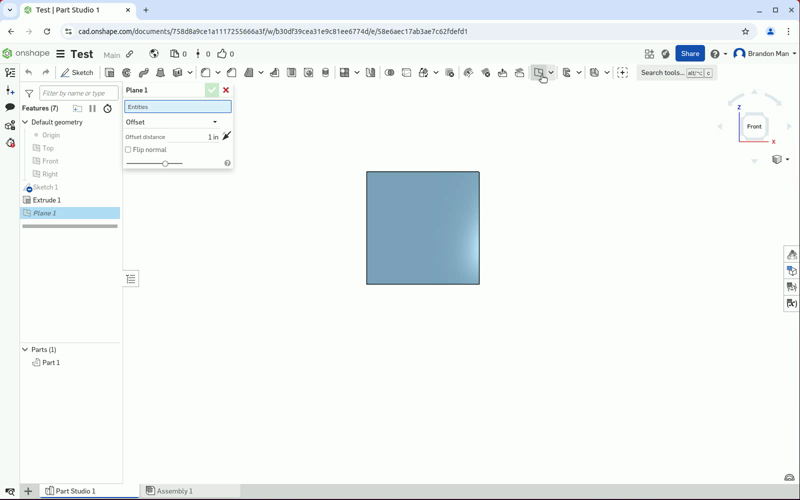
mouse_move(73, 163)
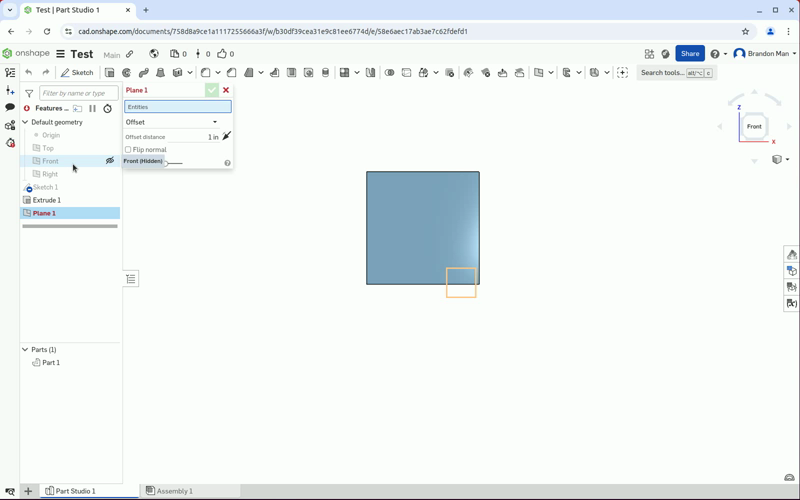
click(73, 163)
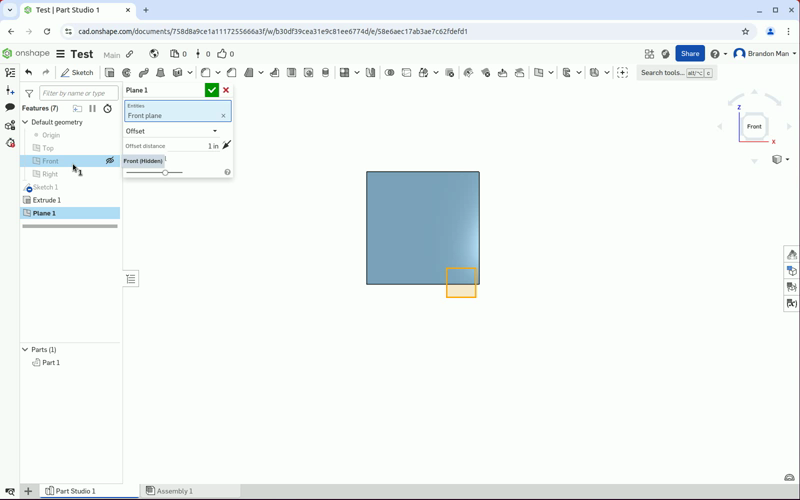
key(tab, 2)
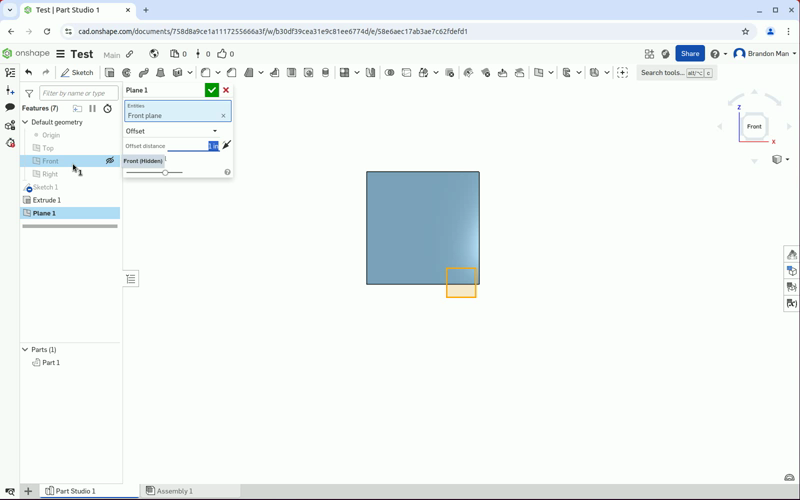
text(23.108)
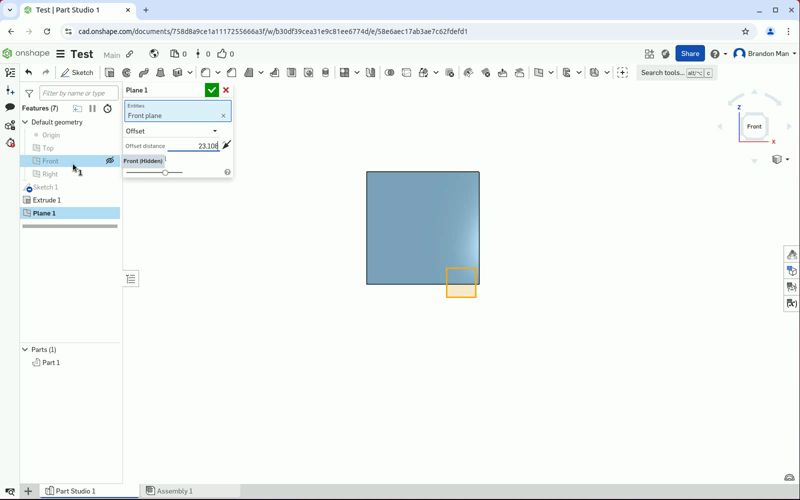
key(enter, 2)
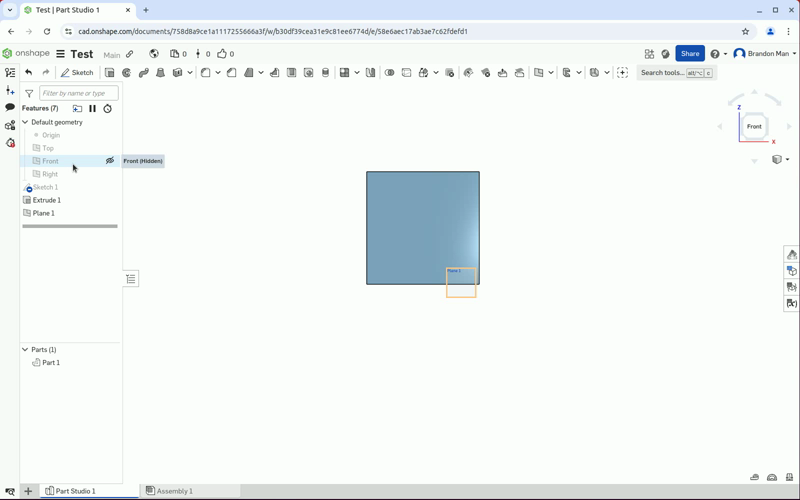
key(shift+s)
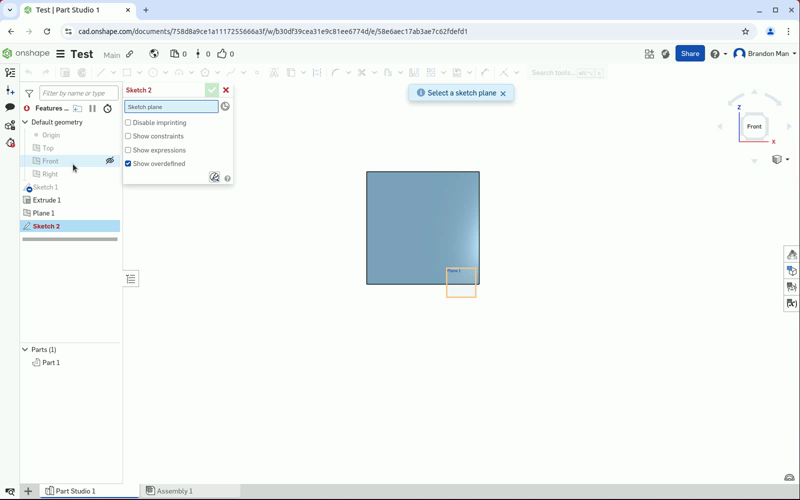
mouse_move(73, 215)
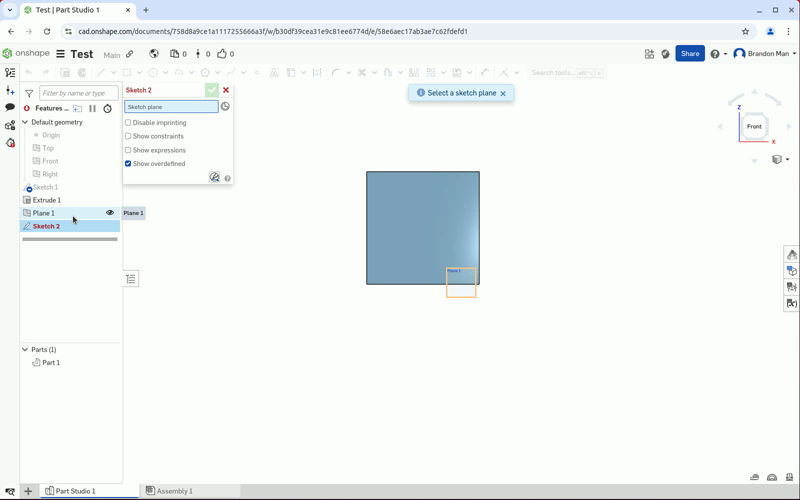
click(73, 215)
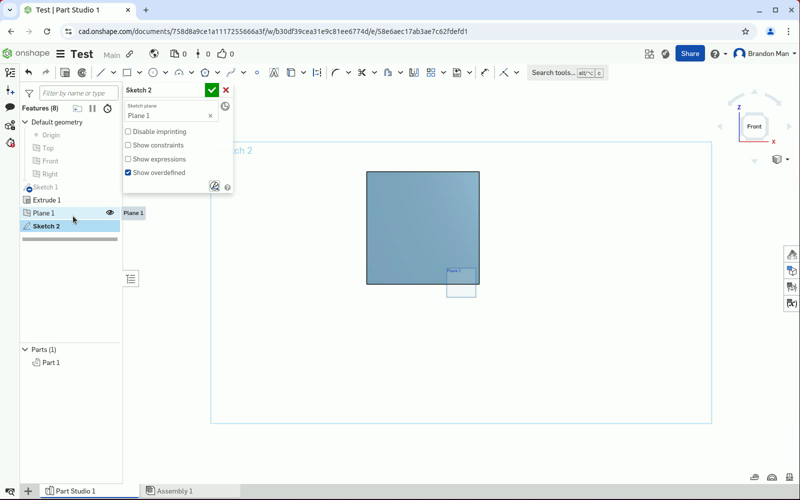
mouse_move(73, 352)
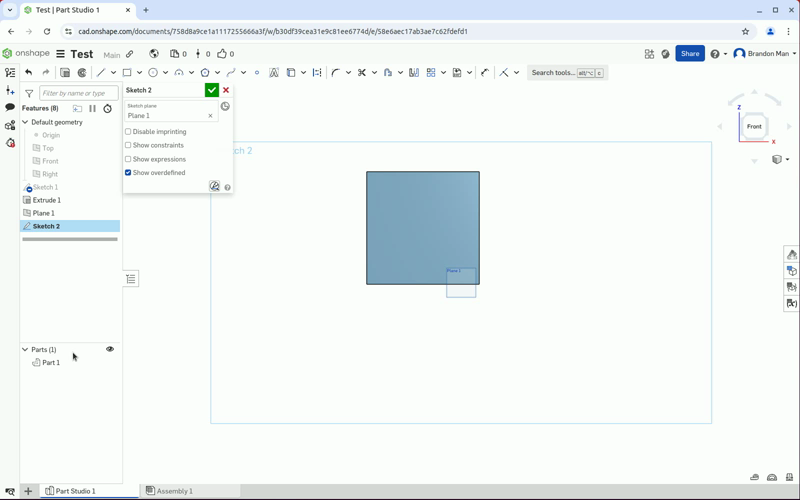
key(y)
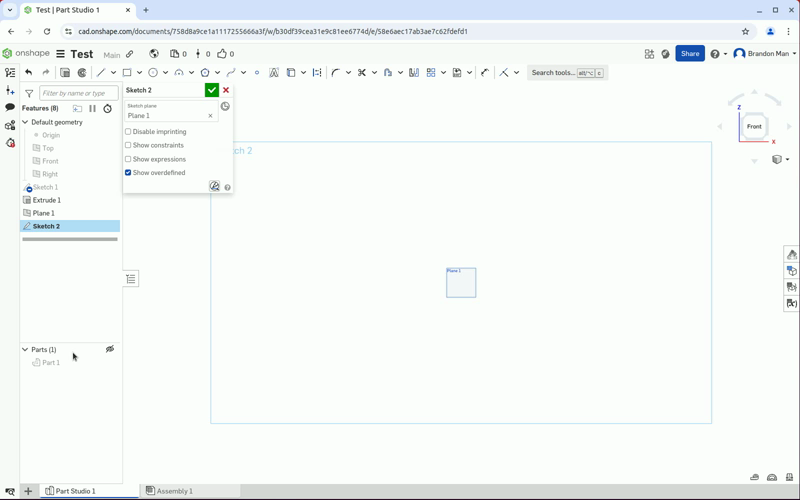
key(l)
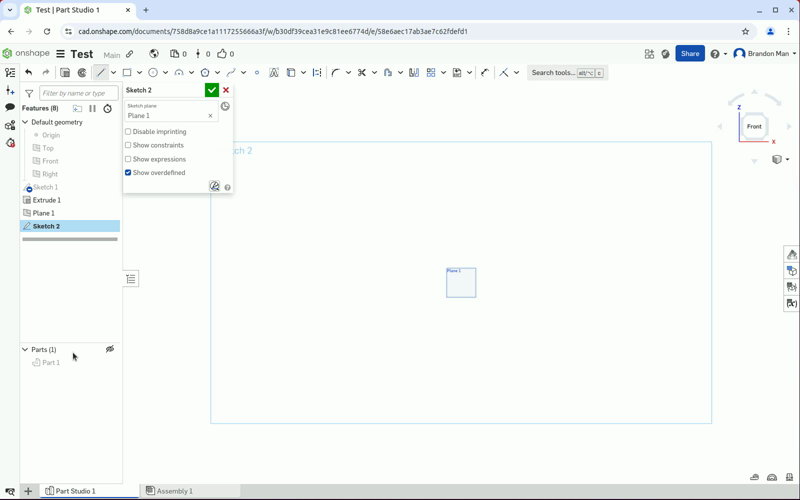
key_down(shift)
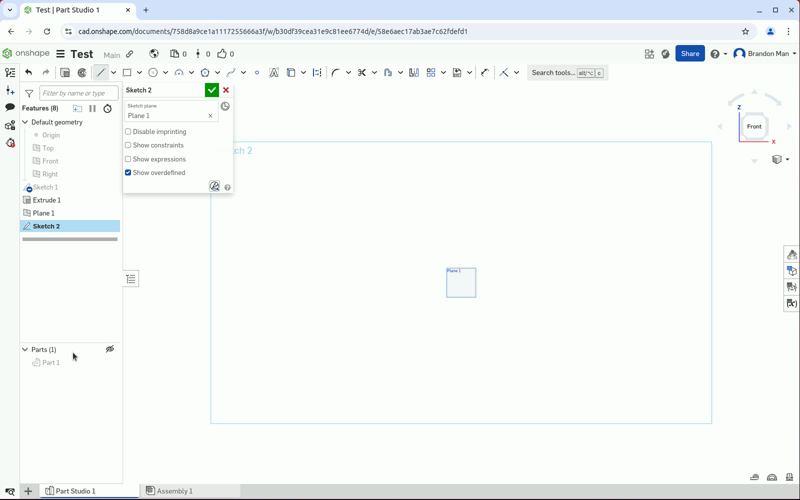
mouse_move(423, 284)
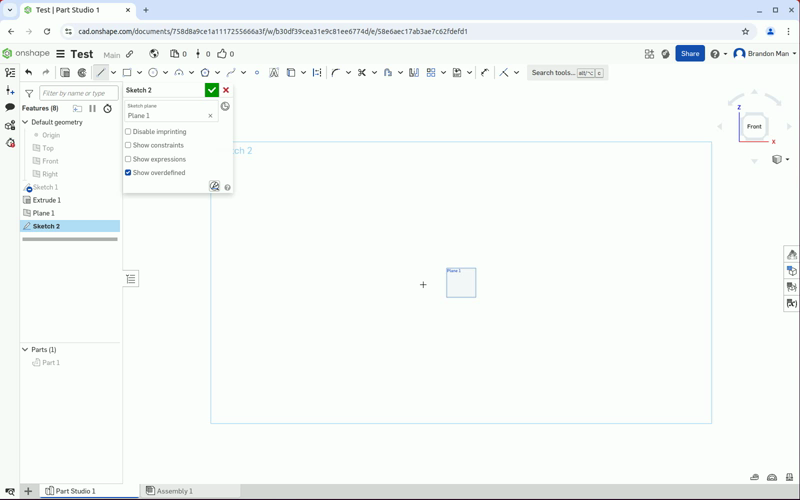
click(423, 284)
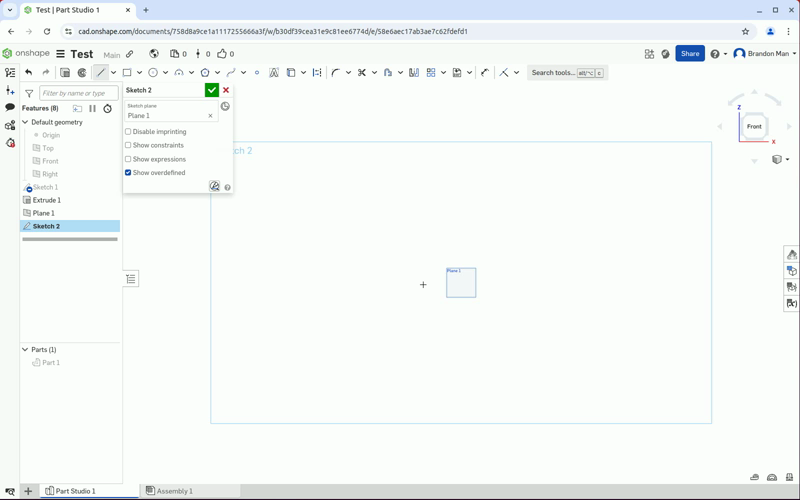
key_up(shift)
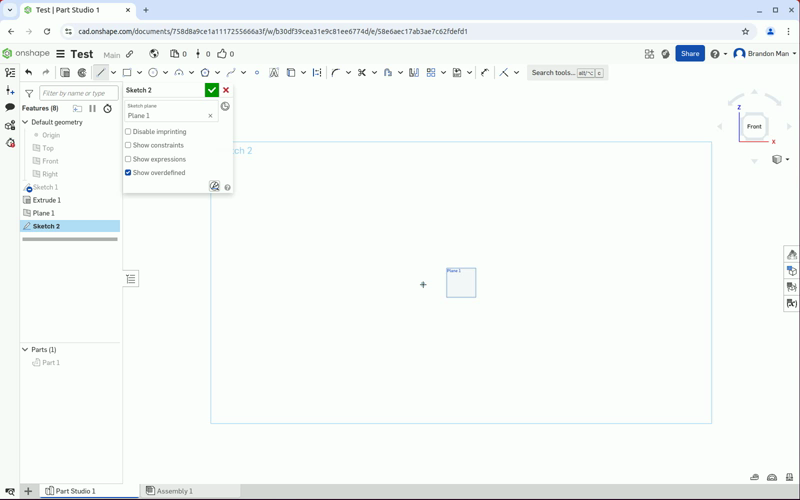
key_down(shift)
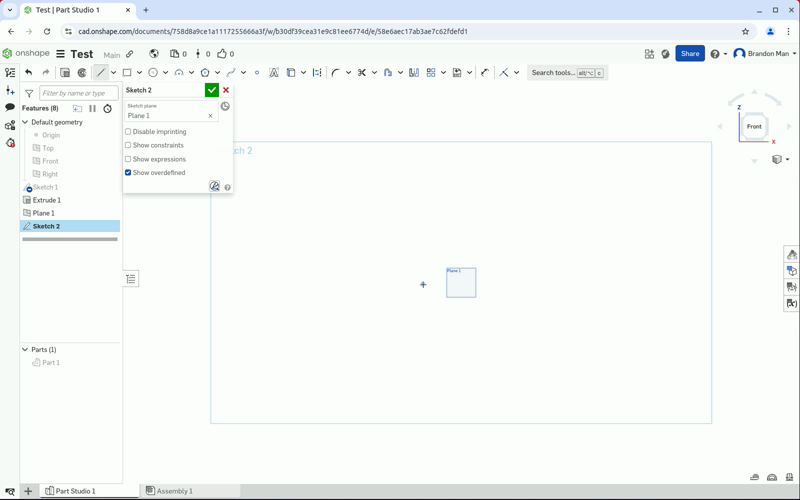
mouse_move(453, 284)
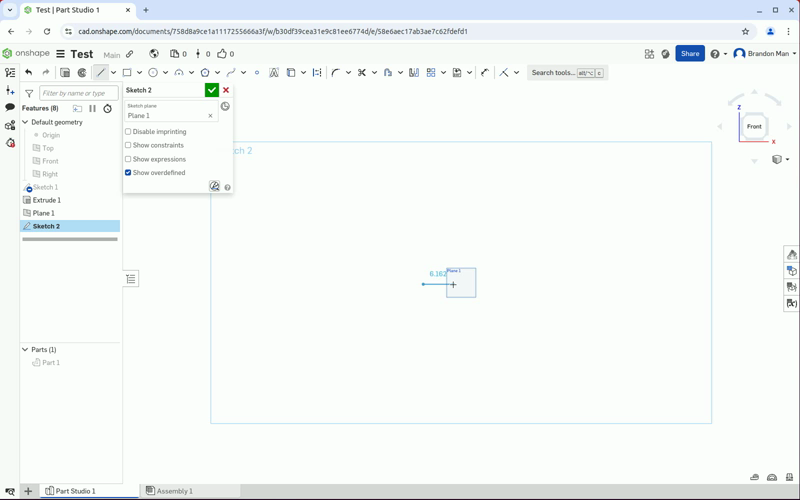
mouse_move(480, 284)
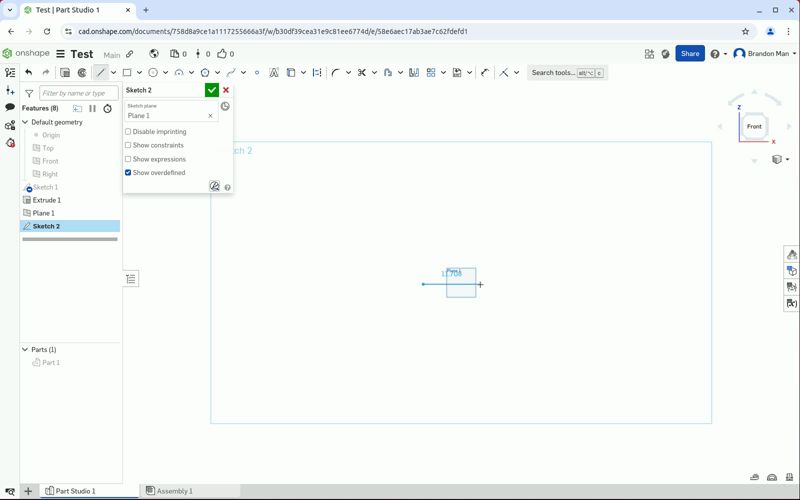
click(480, 284)
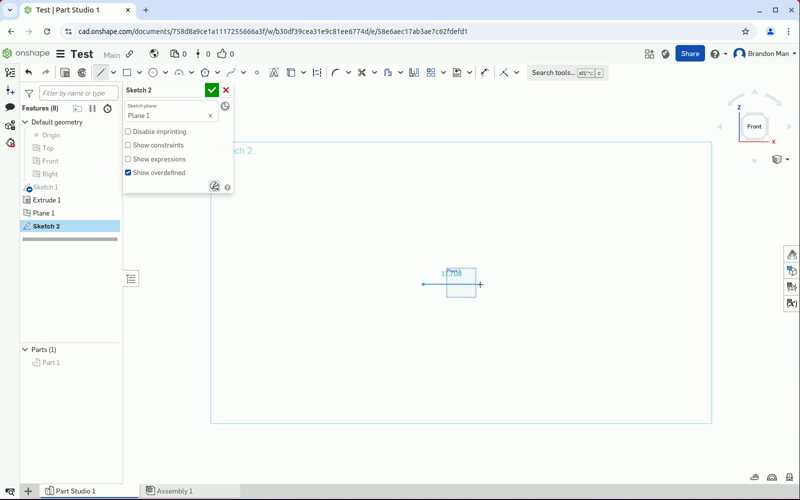
key_up(shift)
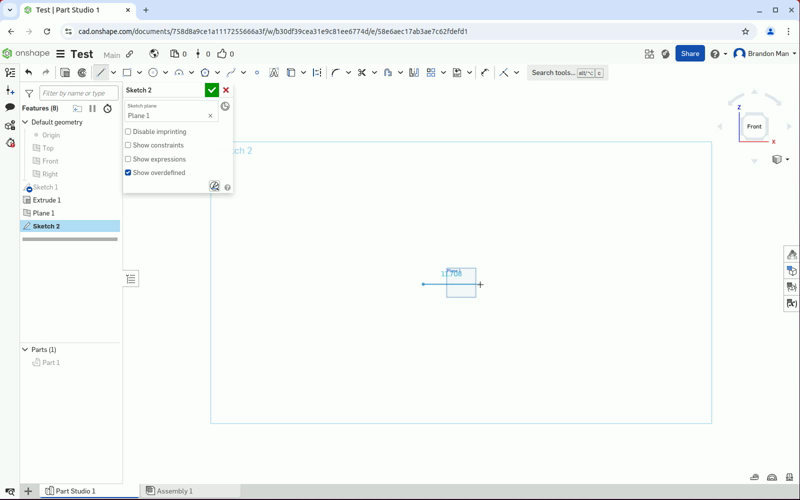
key_down(shift)
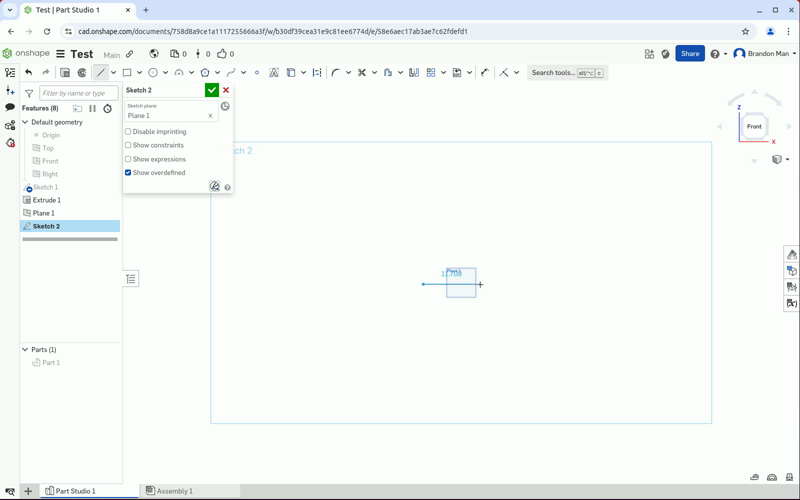
mouse_move(510, 284)
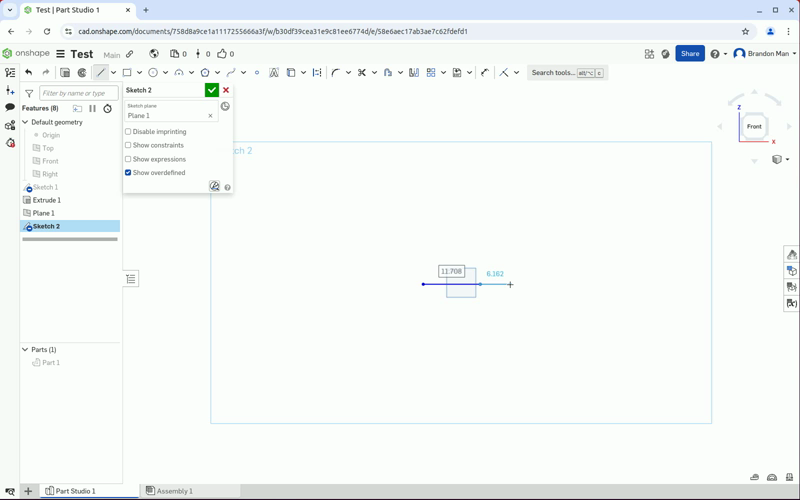
mouse_move(480, 227)
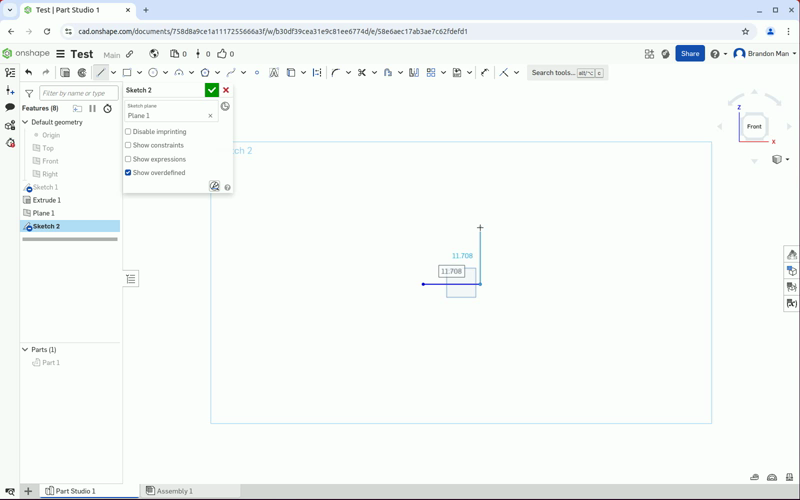
click(480, 227)
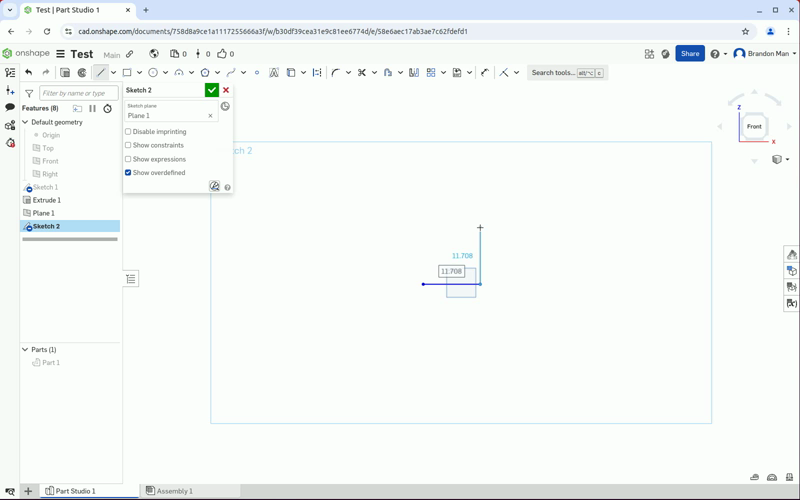
key_up(shift)
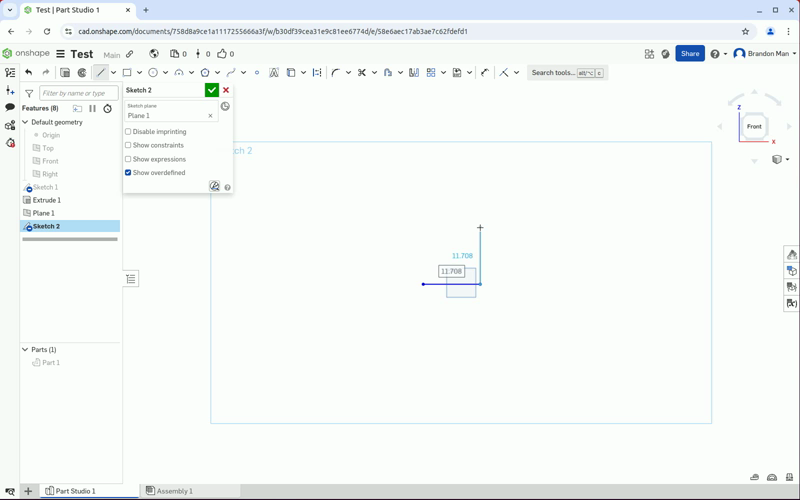
key_down(shift)
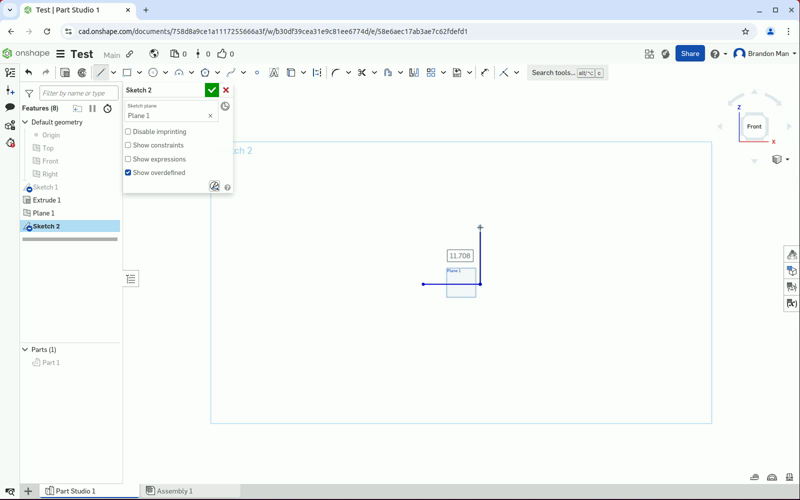
mouse_move(510, 227)
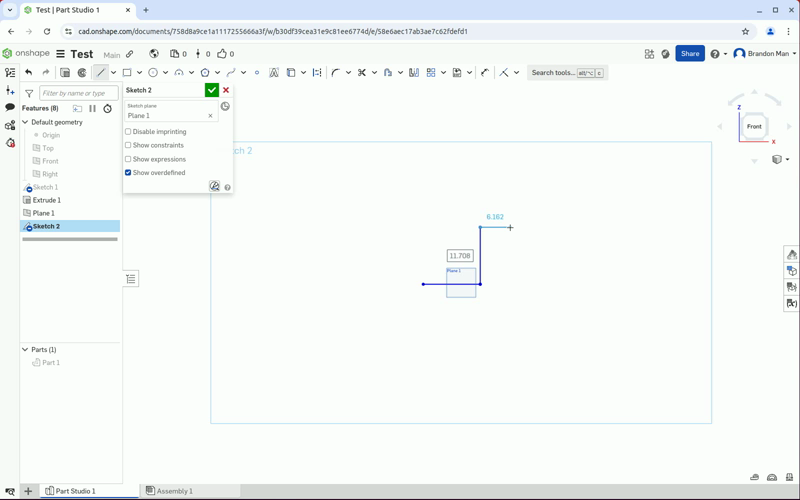
mouse_move(423, 227)
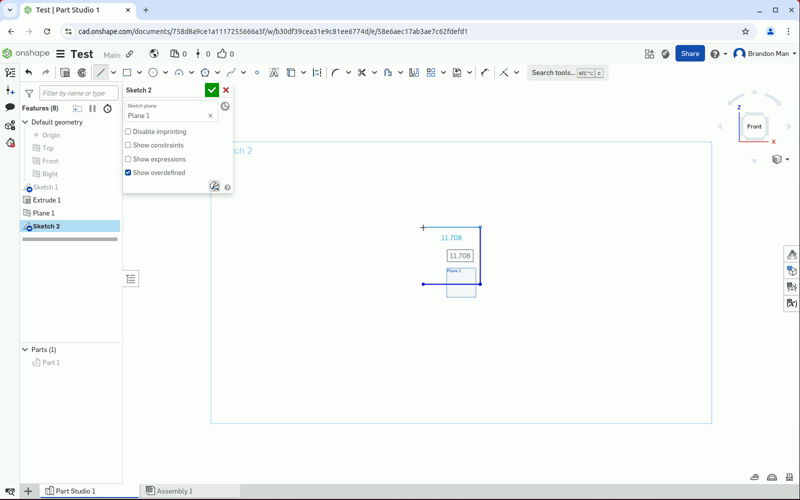
click(423, 227)
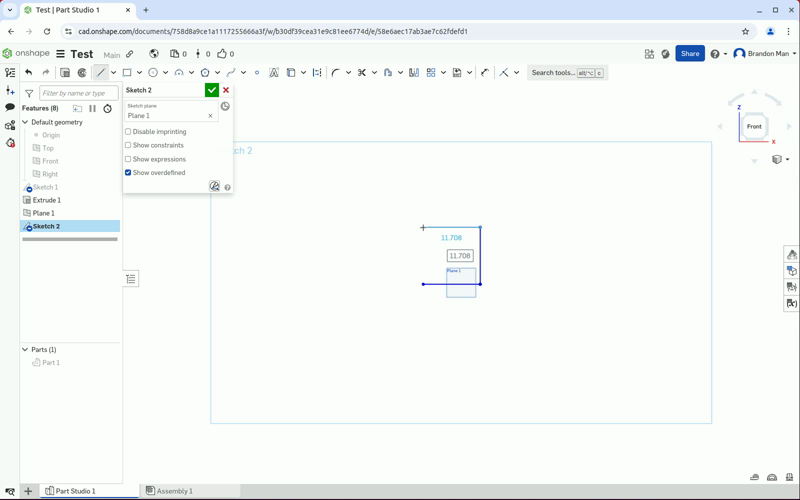
key_up(shift)
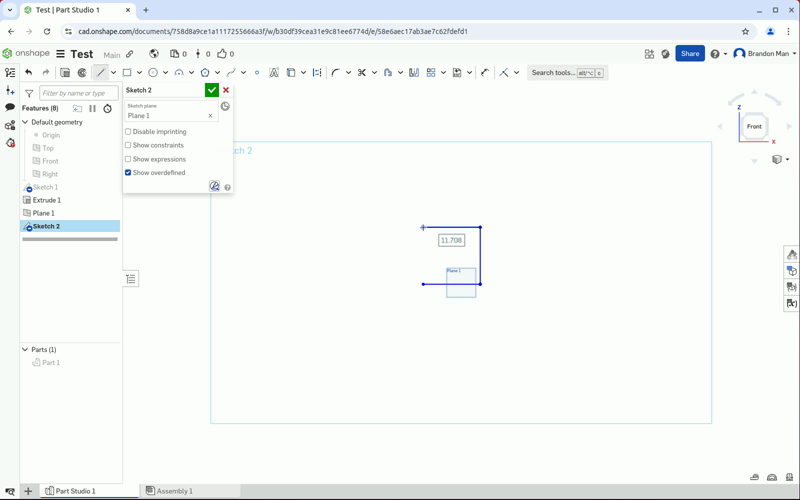
mouse_move(453, 227)
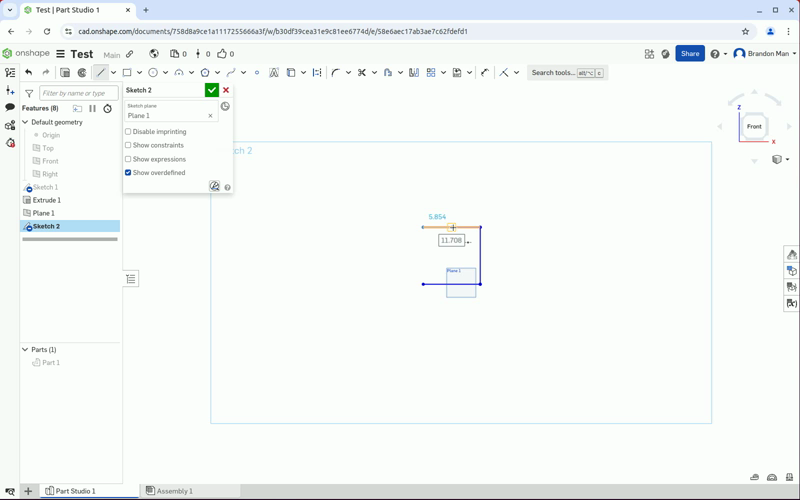
key_down(shift)
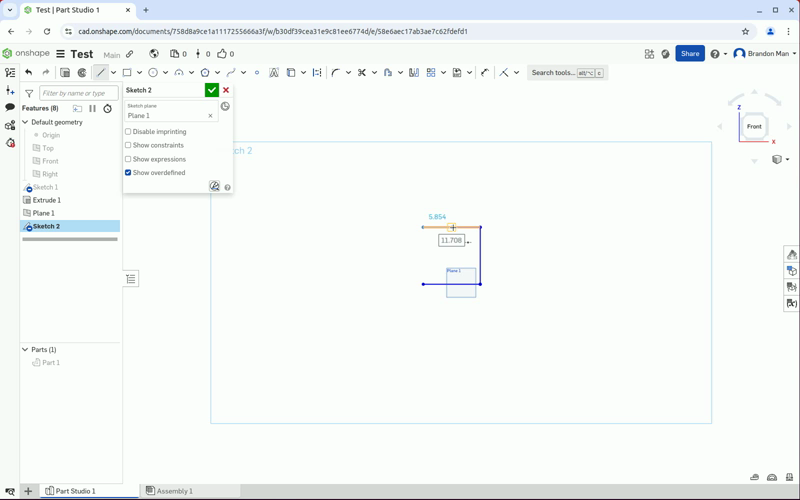
mouse_move(423, 284)
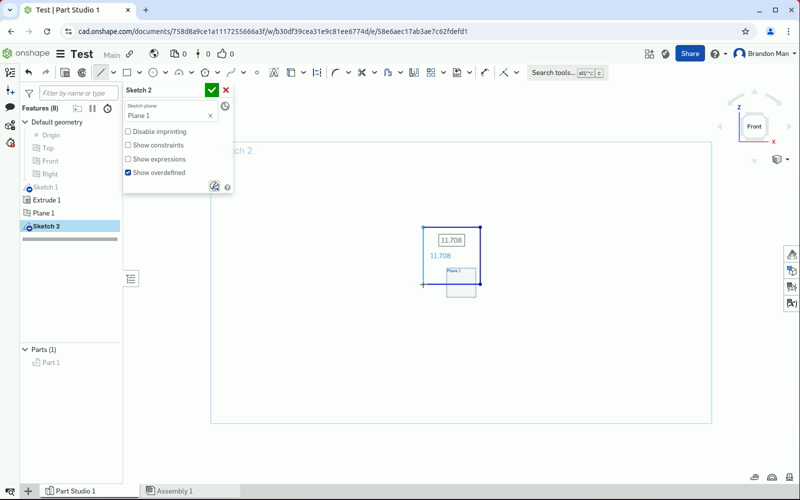
key_up(shift)
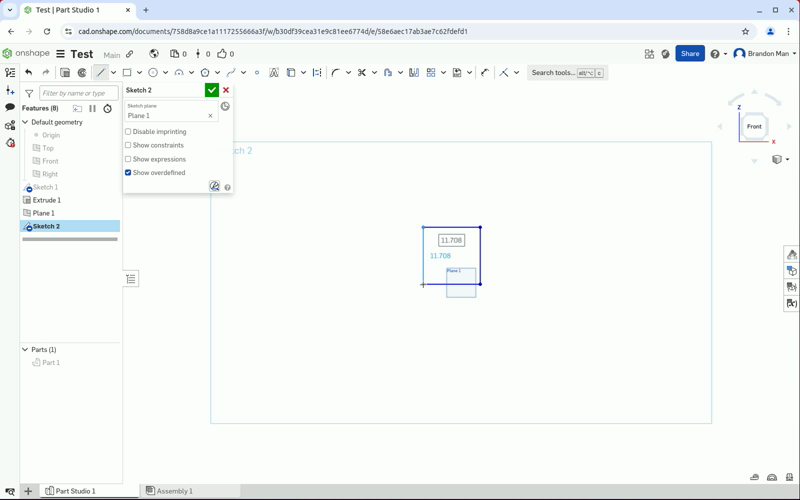
click(423, 284)
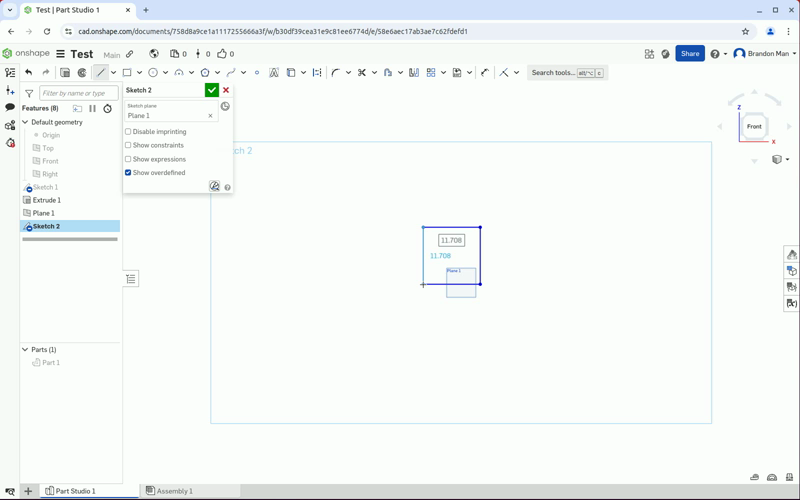
key(esc)
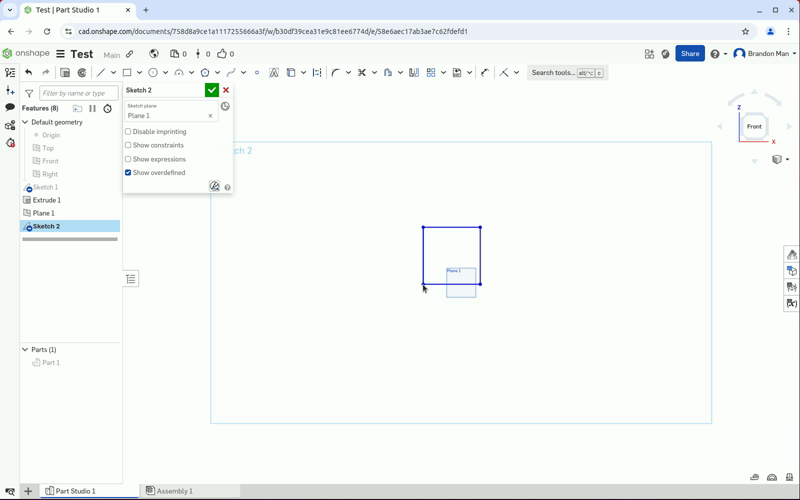
mouse_move(472, 244)
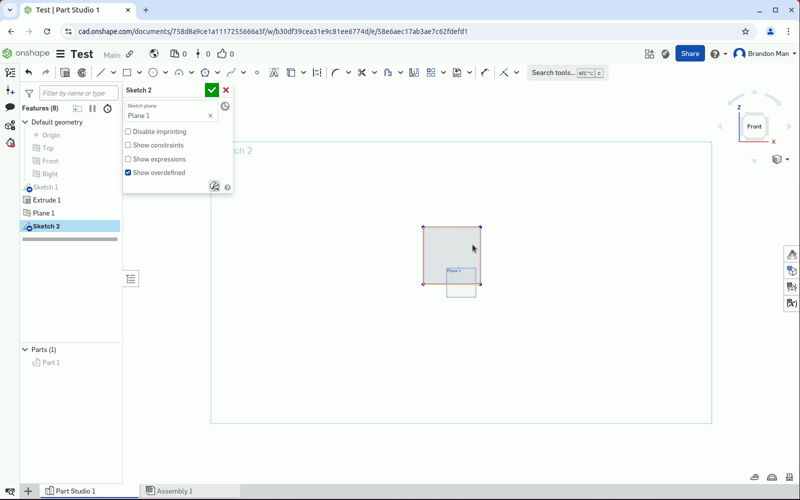
click(472, 244)
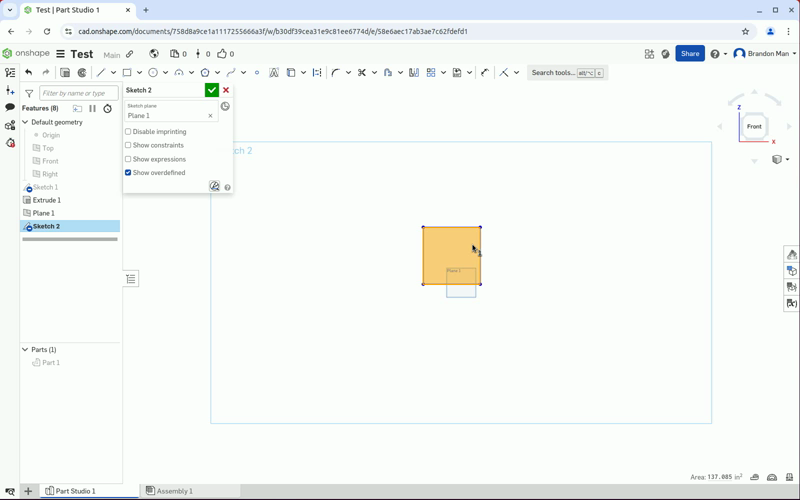
mouse_move(73, 352)
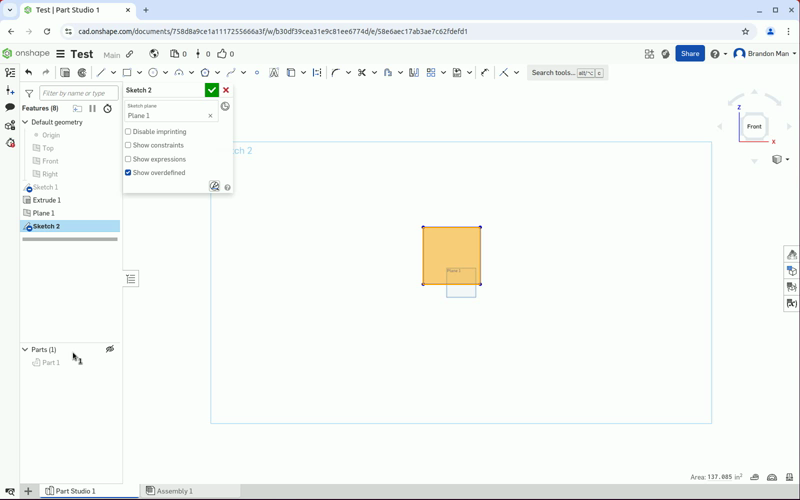
key(shift+y)
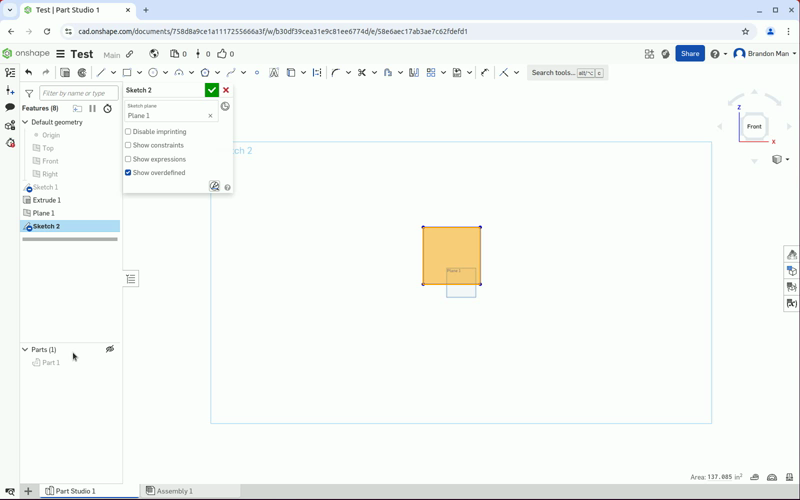
key(shift+e)
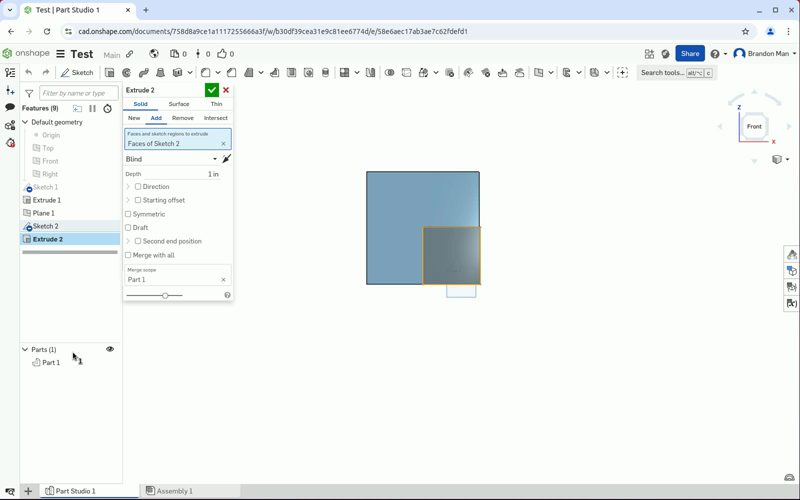
mouse_move(143, 106)
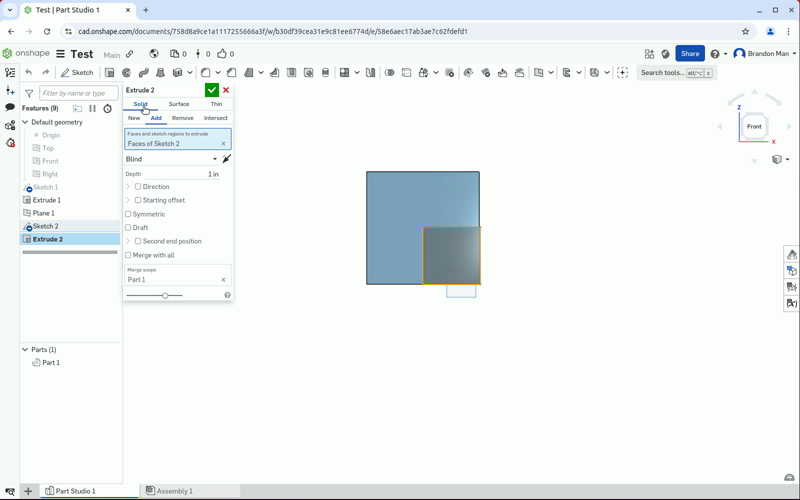
click(143, 106)
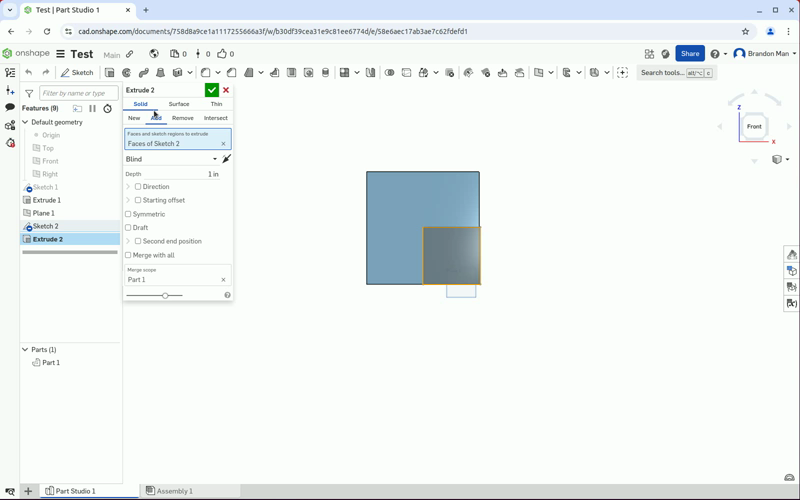
mouse_move(186, 120)
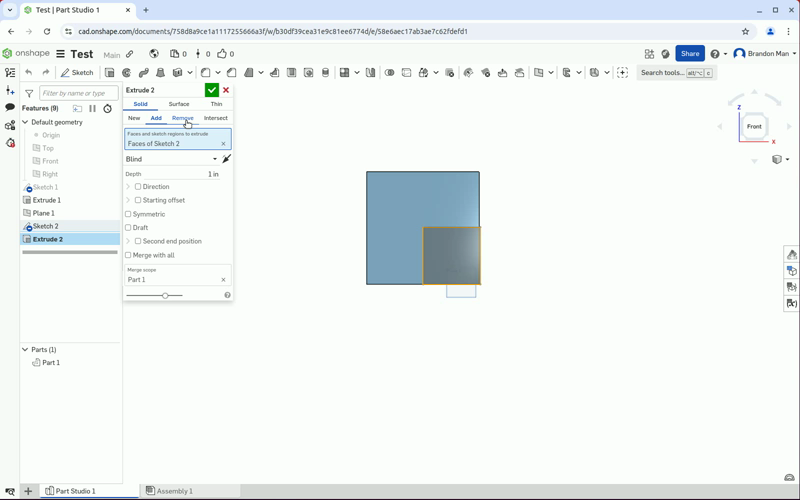
click(186, 120)
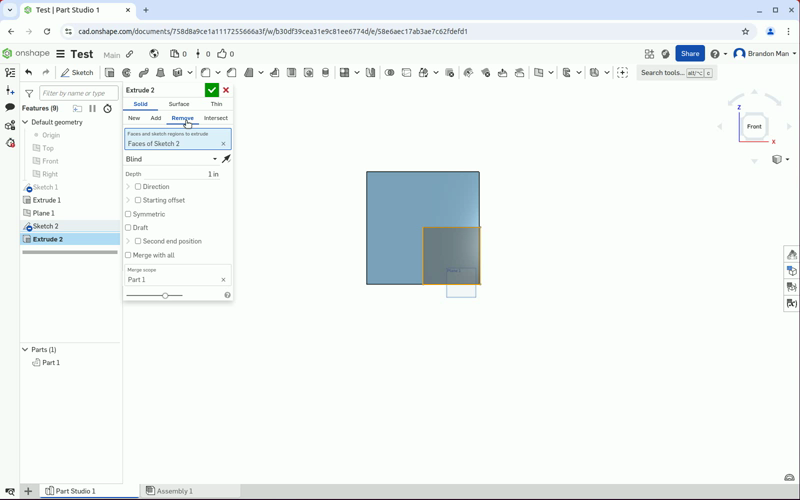
key(tab, 4)
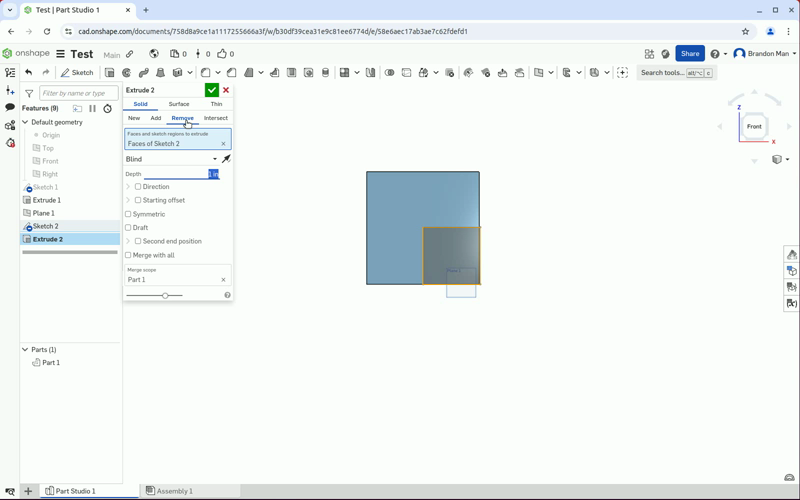
text(11.554)
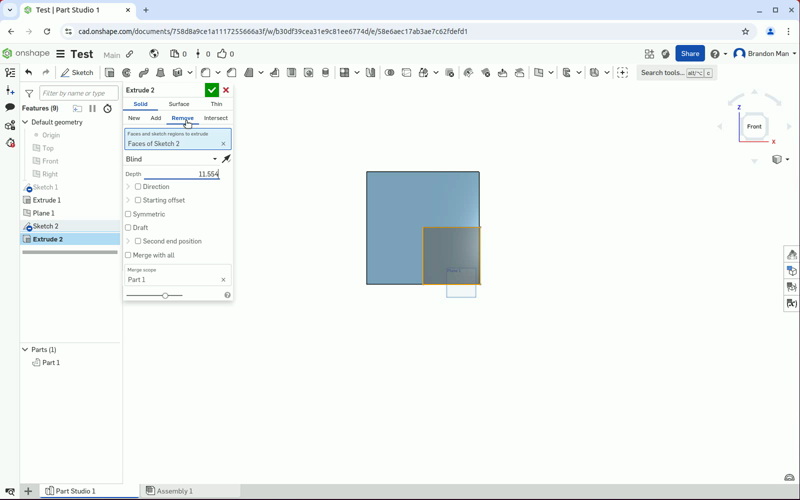
key(tab, 6)
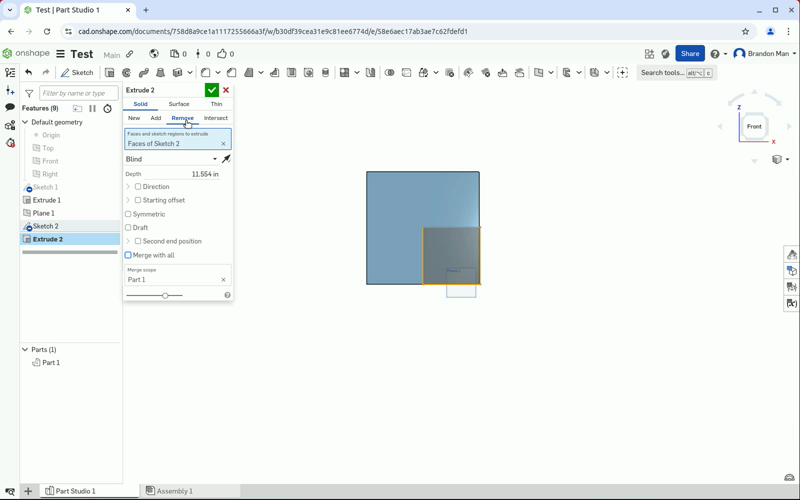
key(space)
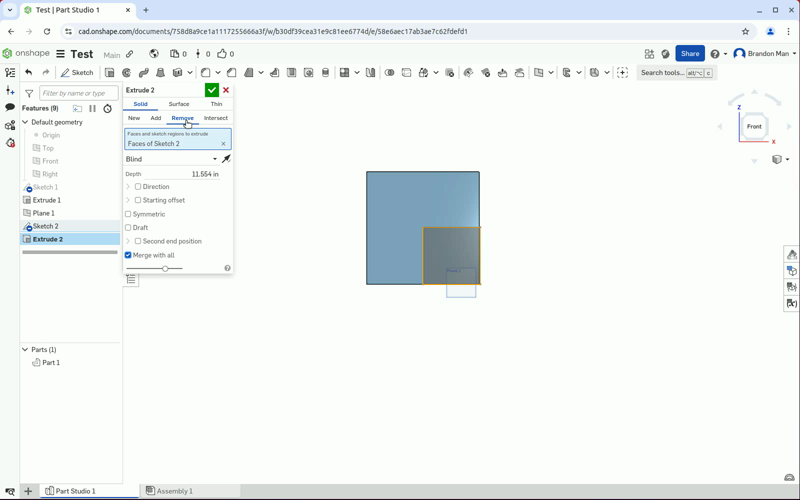
key(enter)
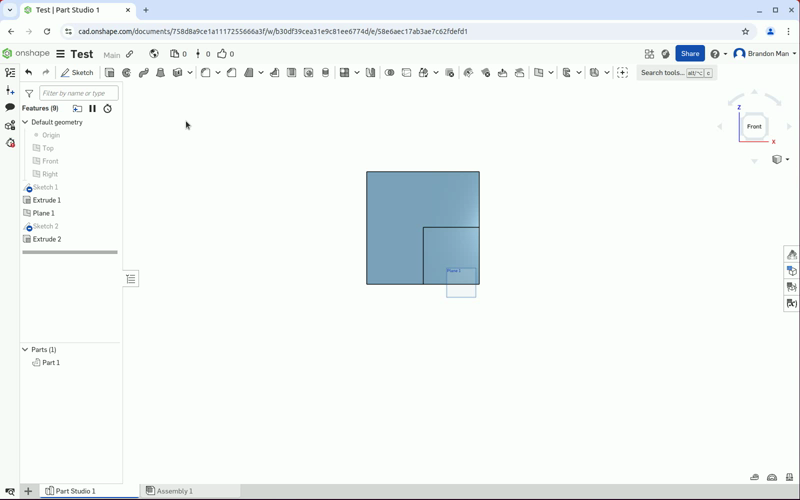
key(shift+h)
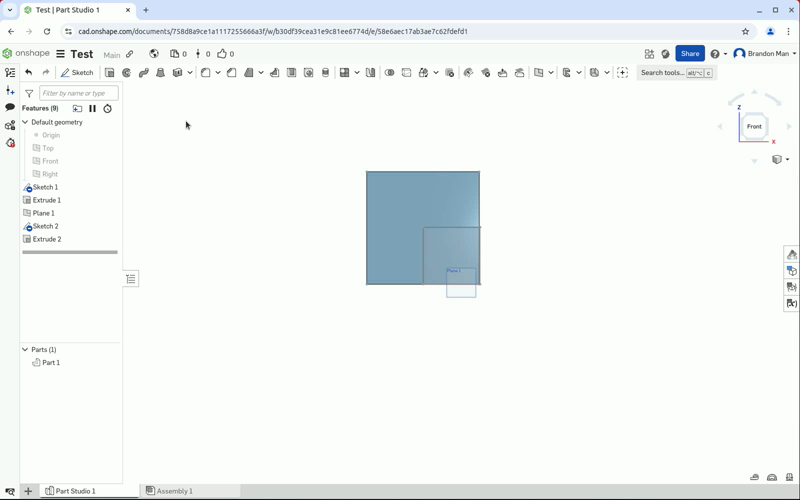
key(shift+h)
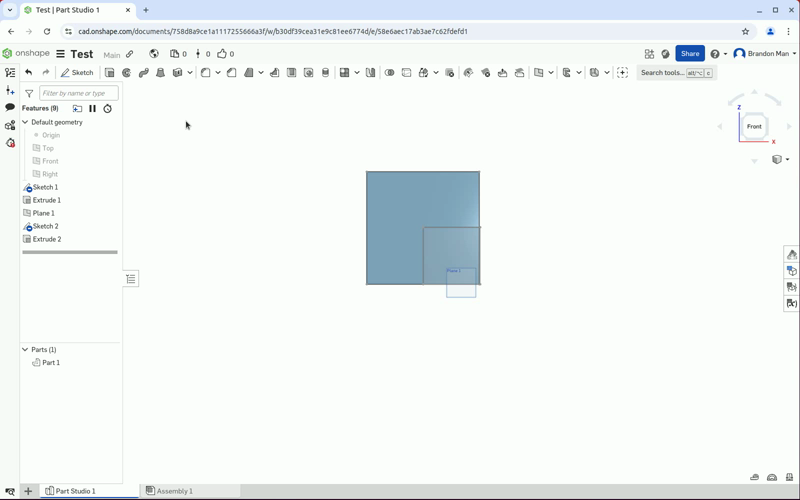
key(shift+7)
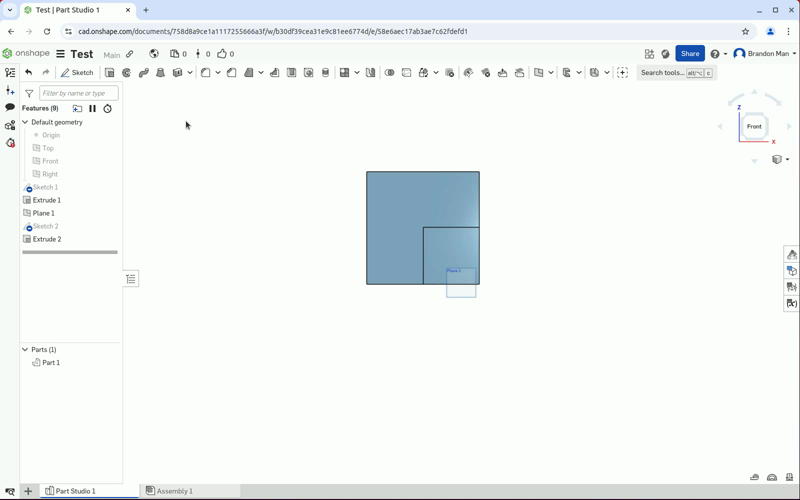
key(left, 2)
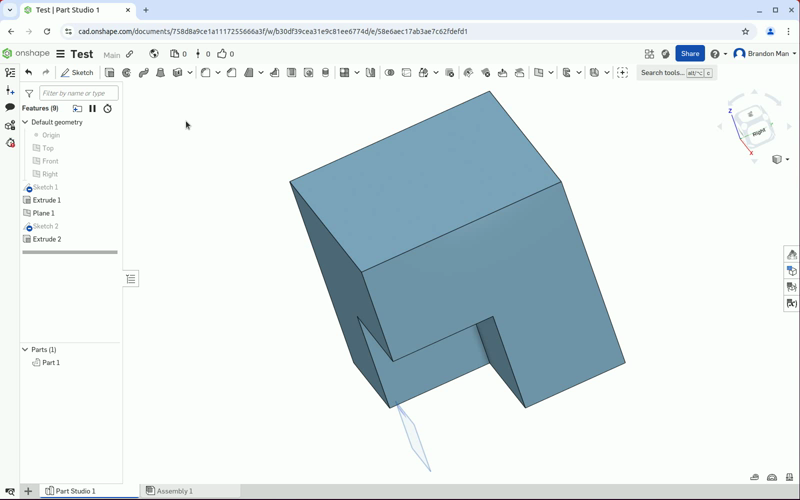
key(down, 2)
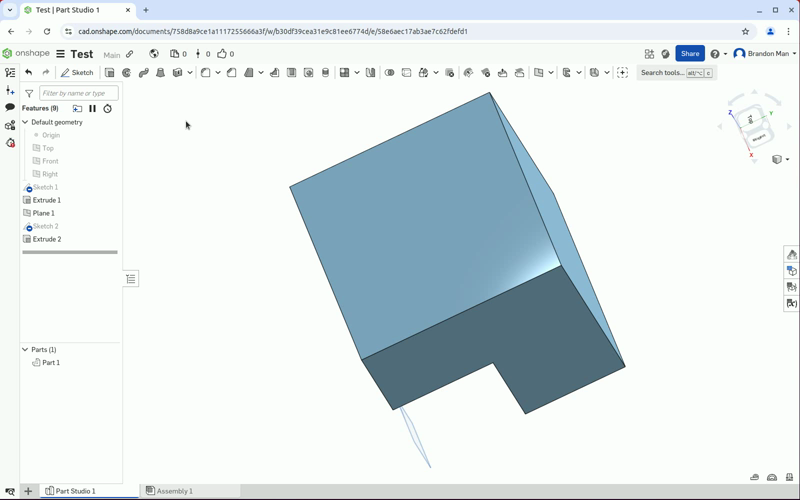
key(up, 2)
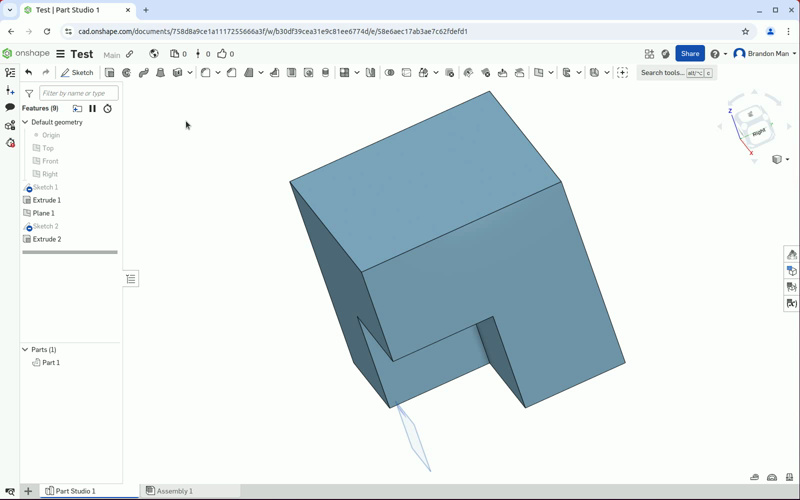
key(right, 2)
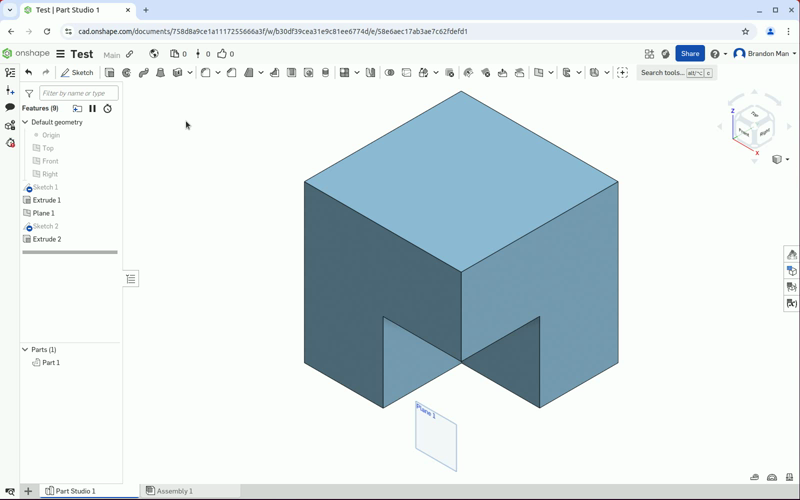
mouse_move(73, 189)
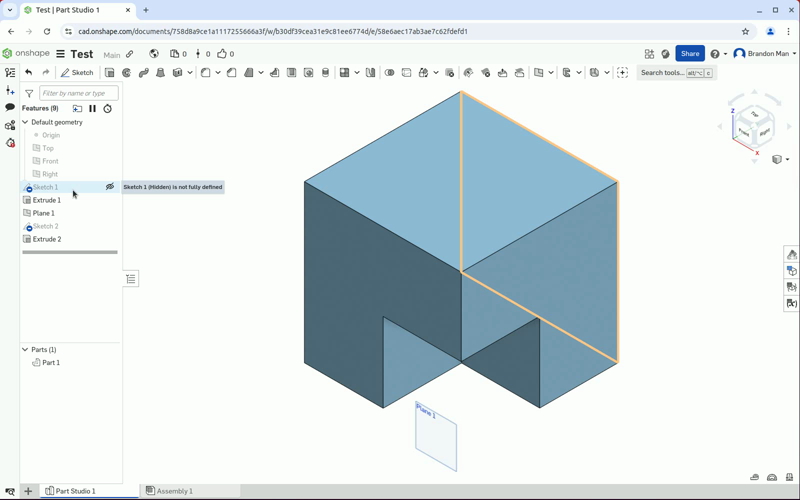
click(73, 189)